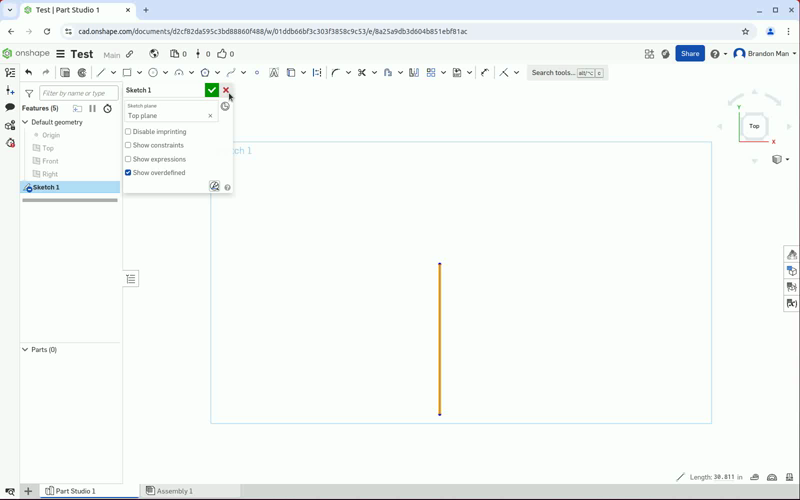
key(shift+h)
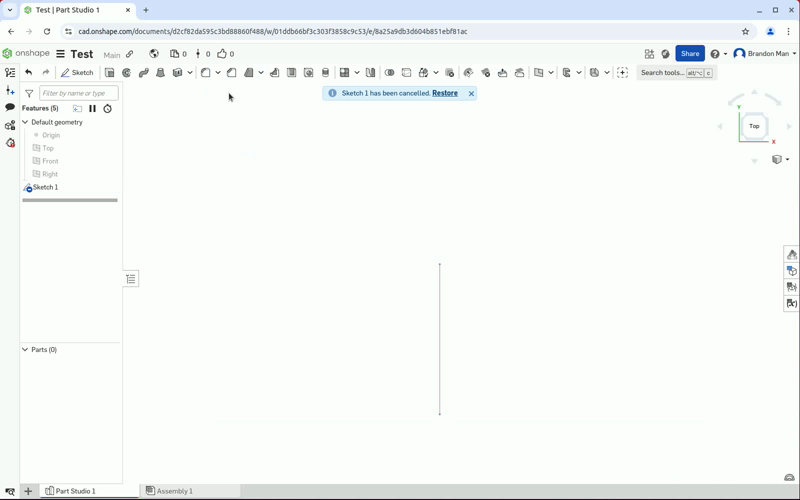
key(shift+s)
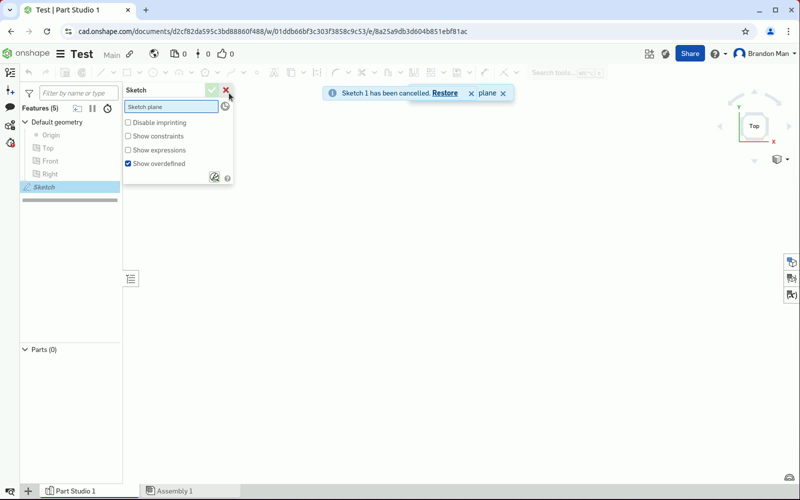
mouse_move(73, 150)
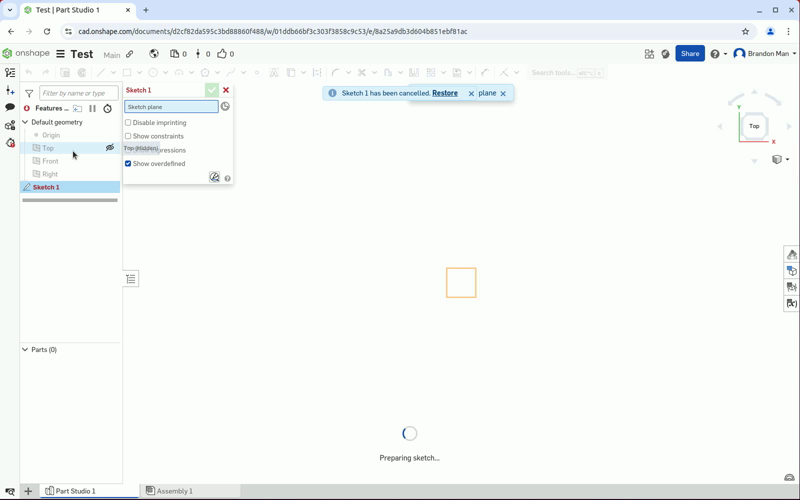
click(73, 150)
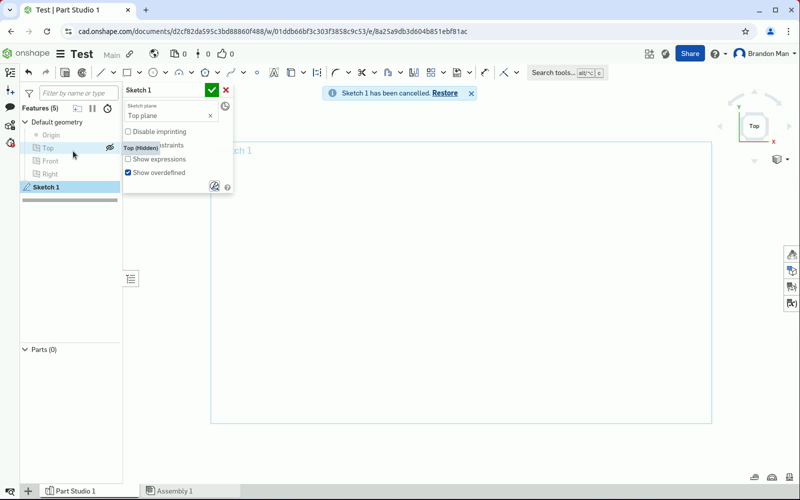
mouse_move(73, 352)
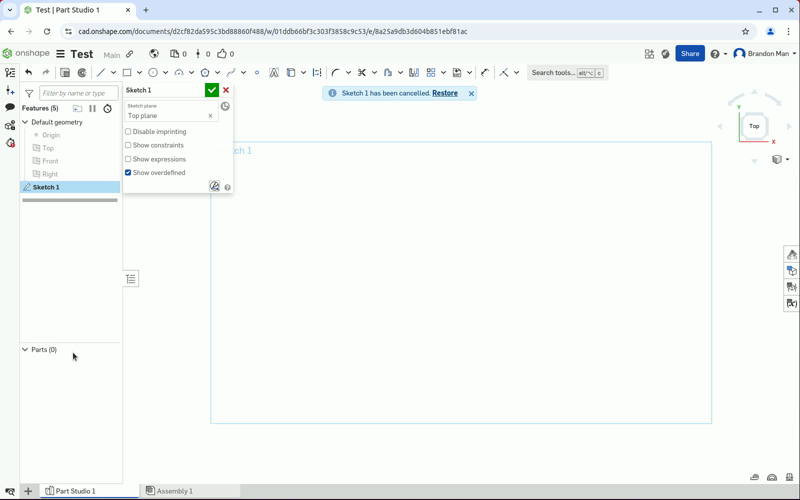
key(y)
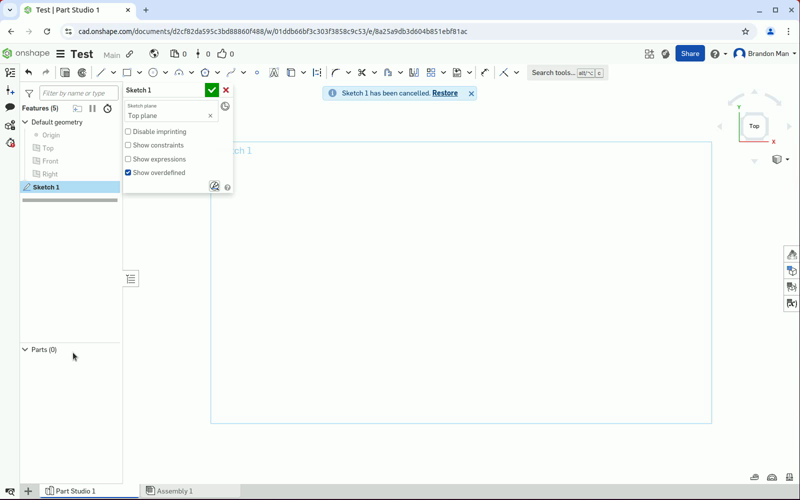
key(l)
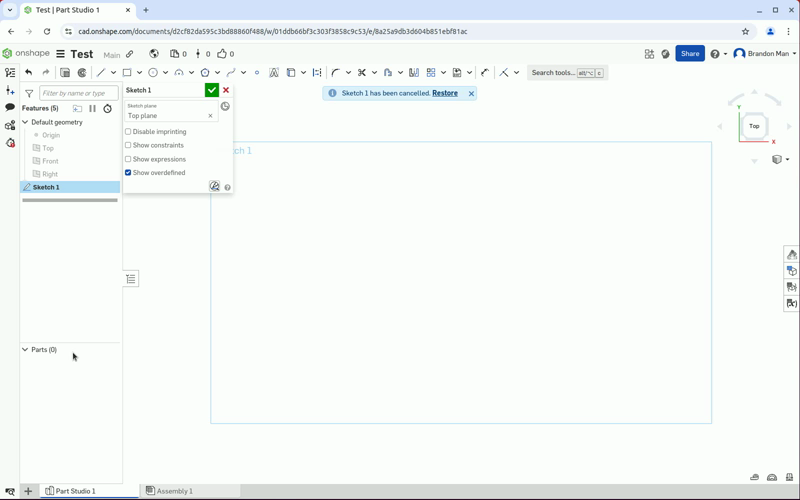
key_down(shift)
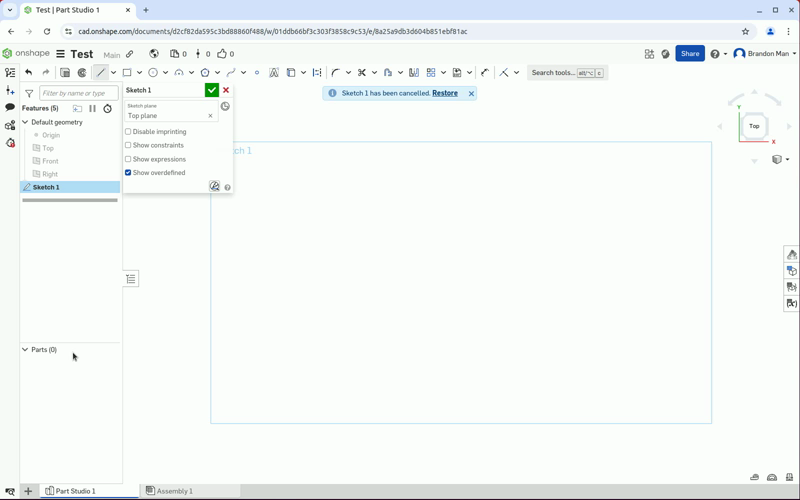
mouse_move(422, 299)
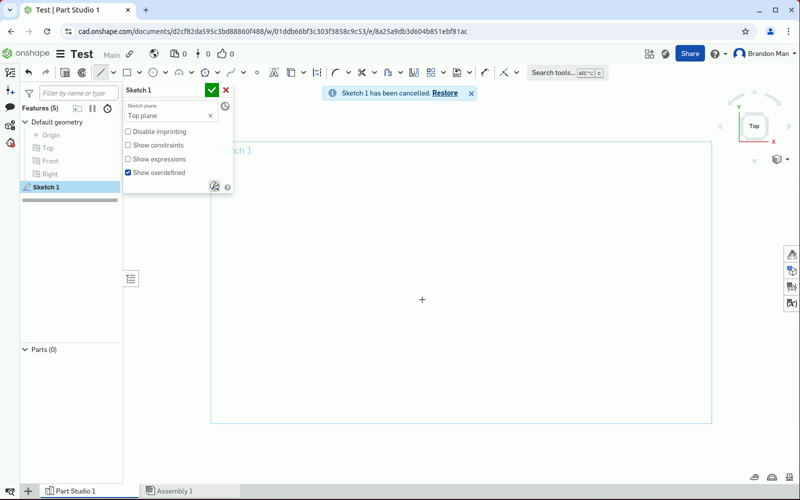
click(422, 299)
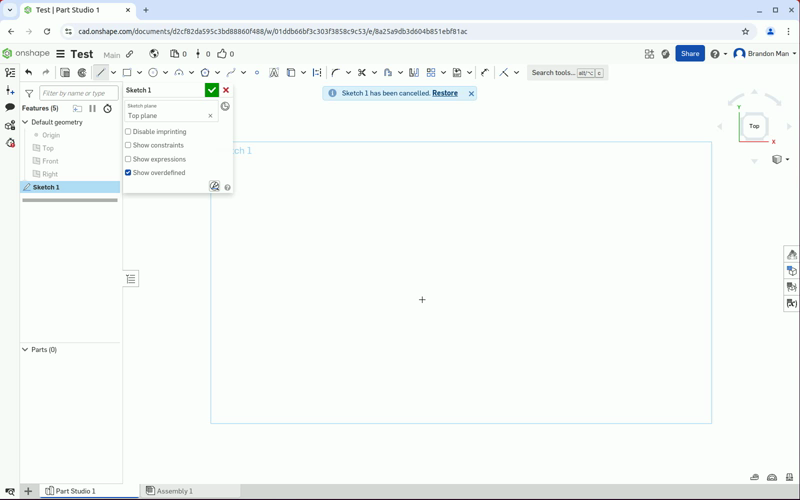
key_up(shift)
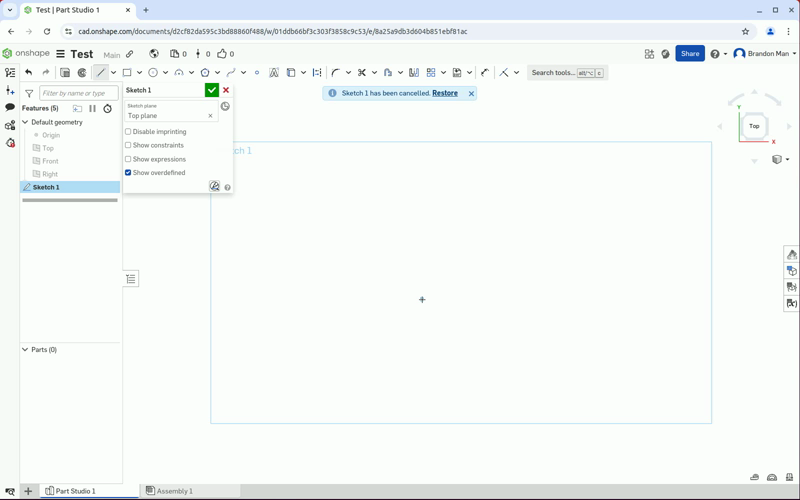
key_down(shift)
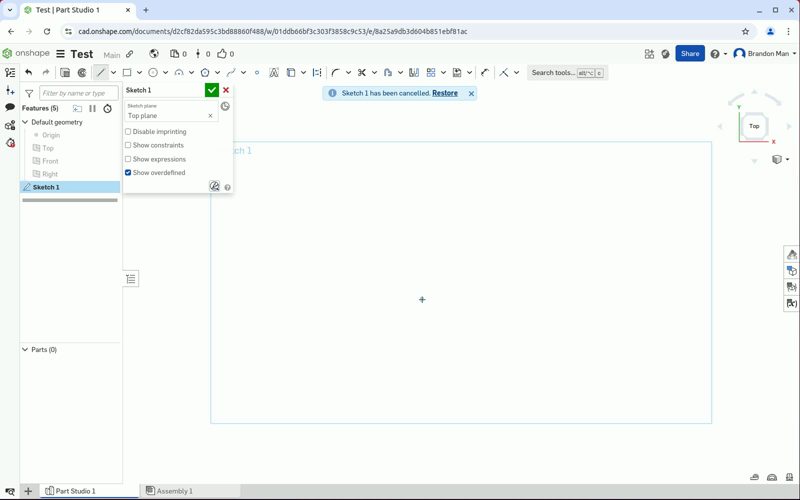
mouse_move(452, 299)
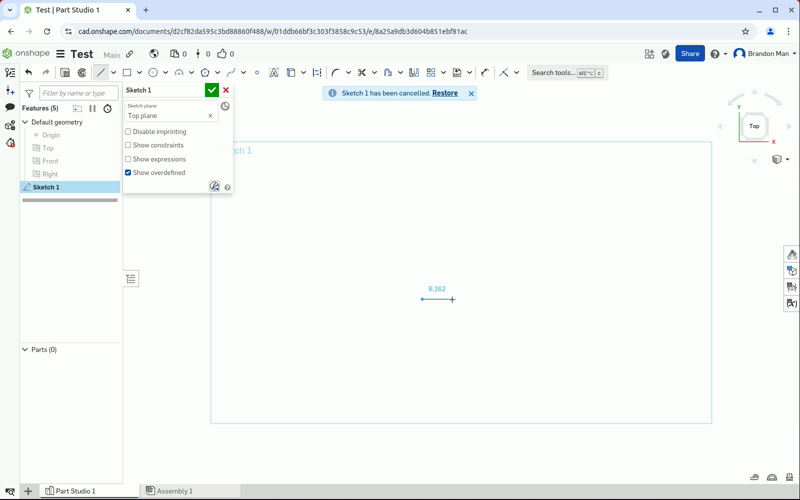
mouse_move(422, 261)
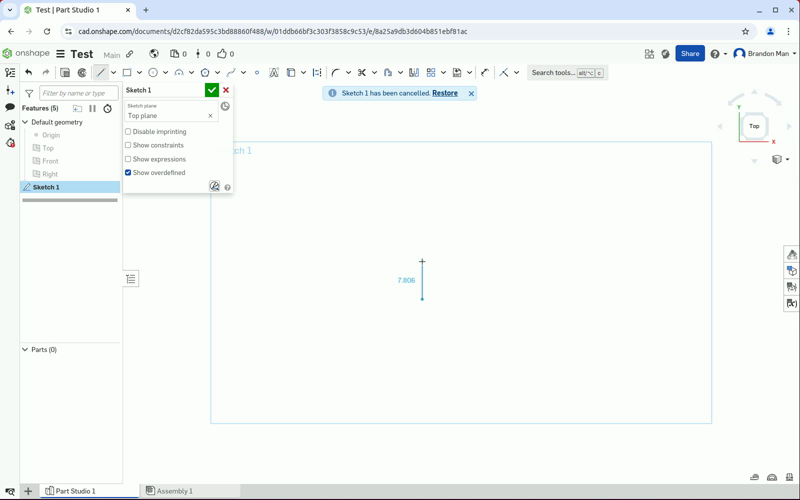
click(422, 261)
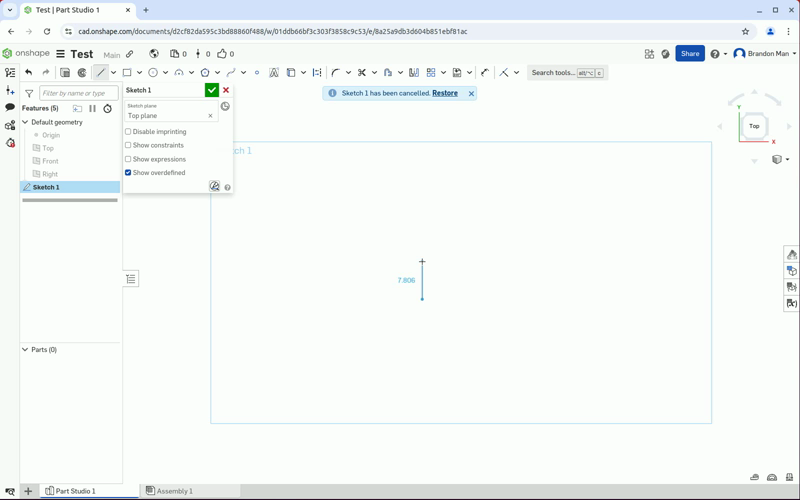
key_up(shift)
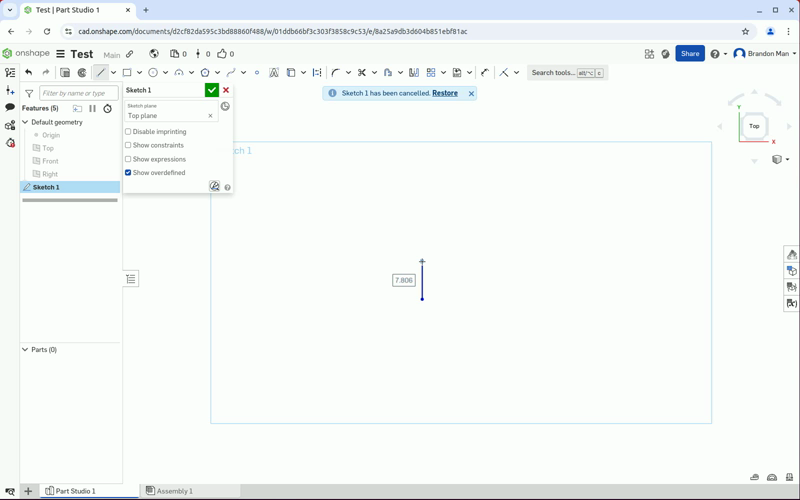
key(esc)
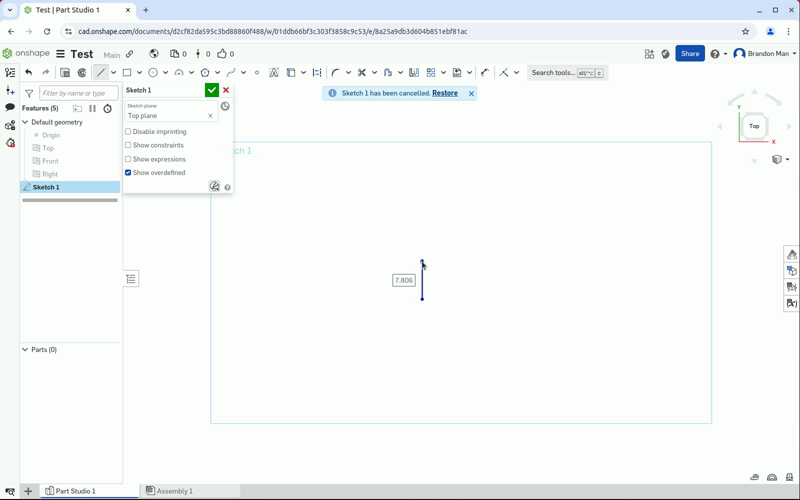
key(a)
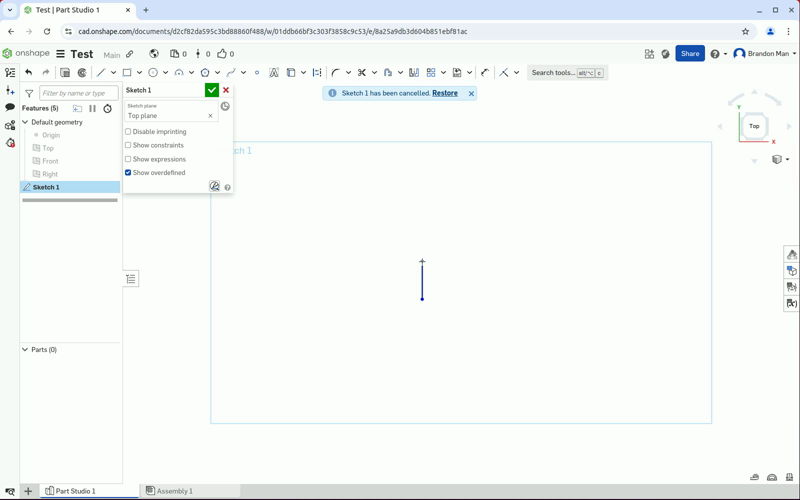
mouse_move(422, 261)
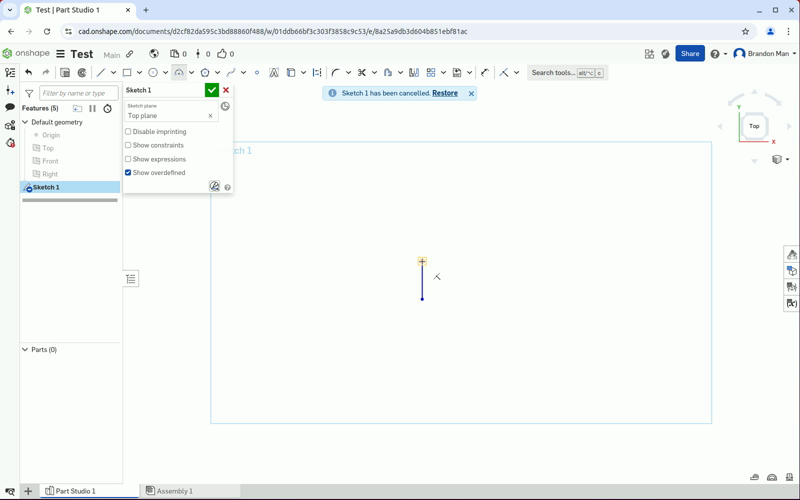
click(422, 261)
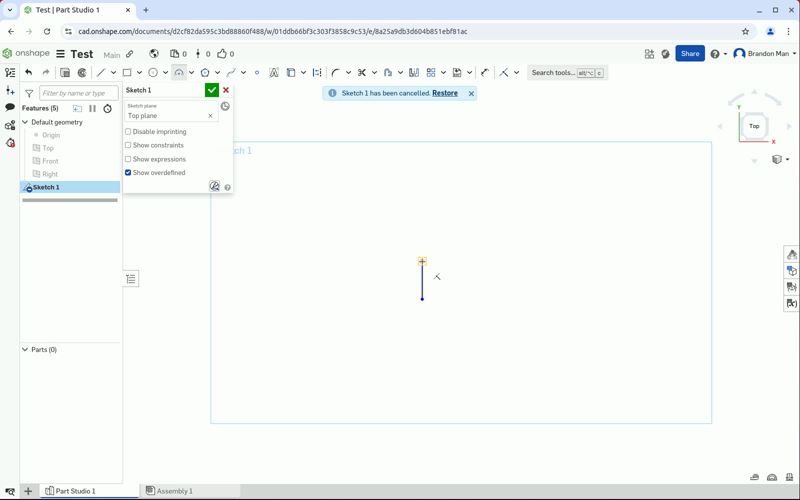
mouse_move(422, 299)
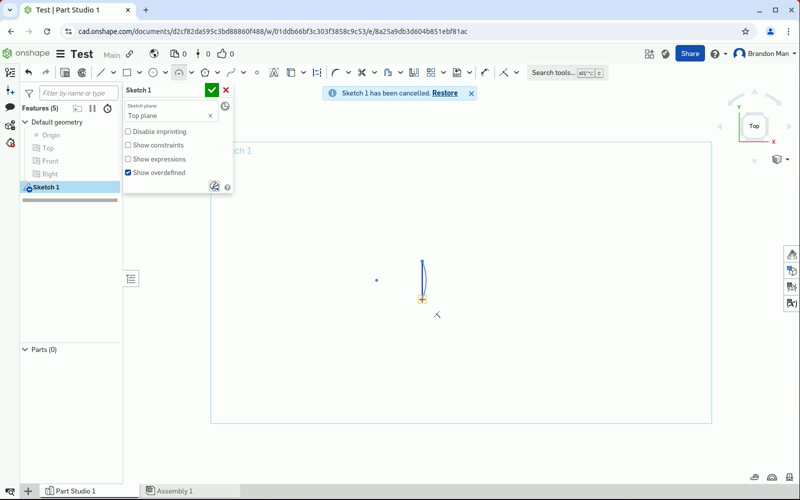
click(422, 299)
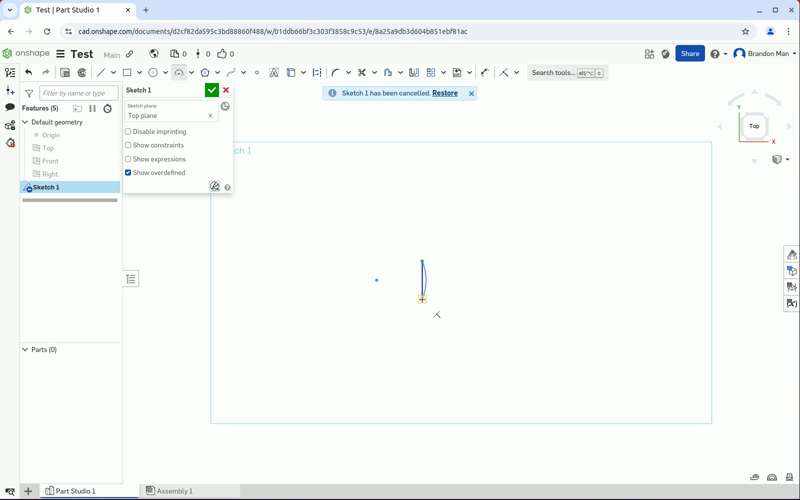
key_down(shift)
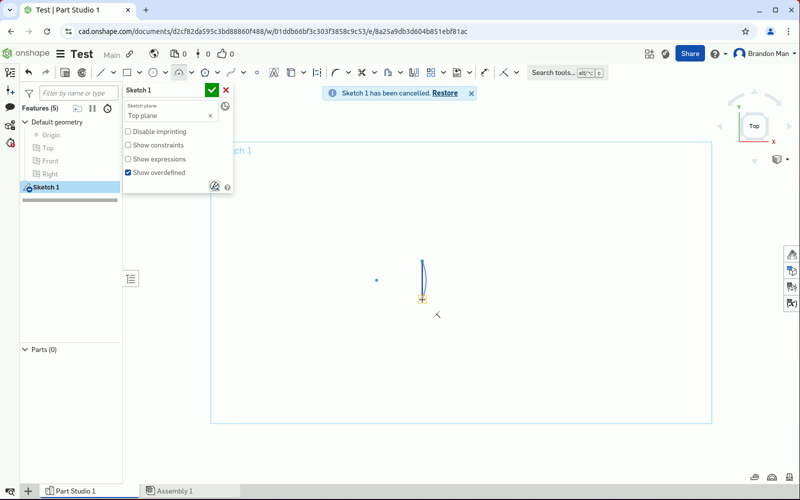
mouse_move(351, 280)
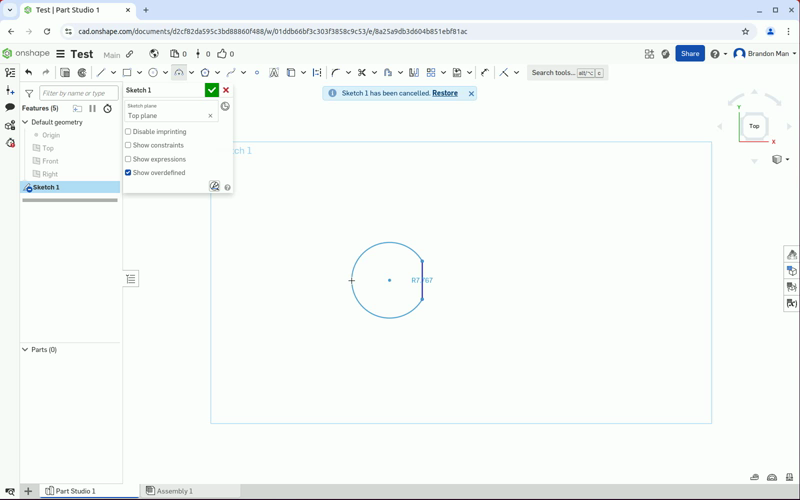
click(351, 280)
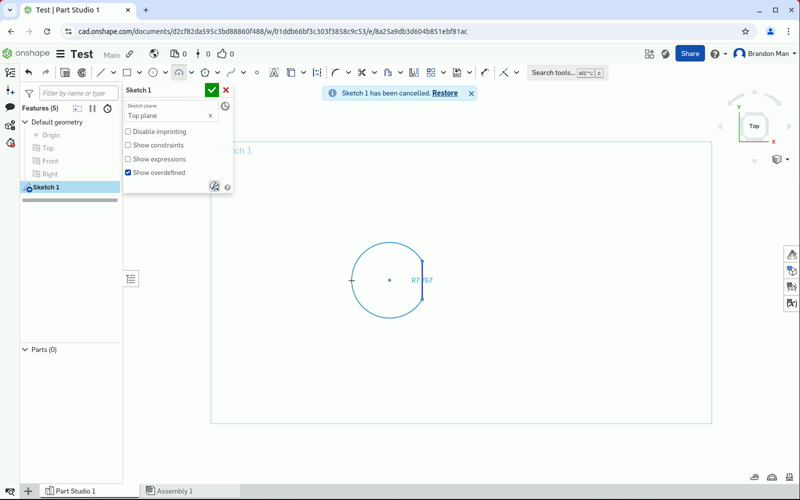
key_up(shift)
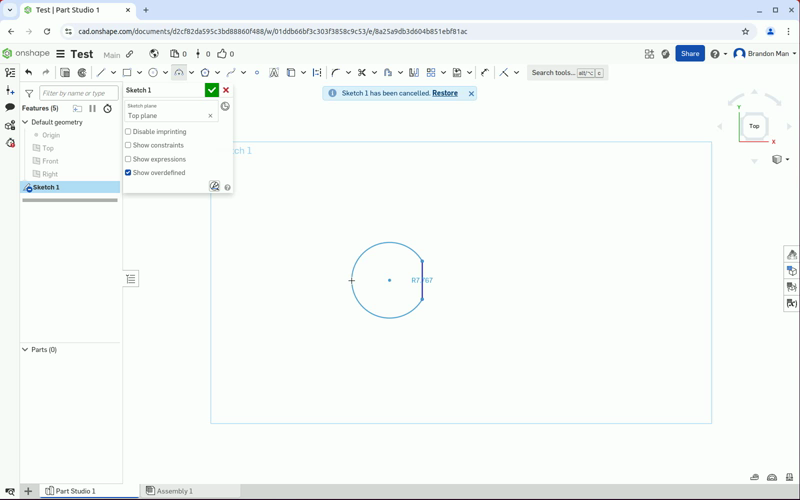
key(esc)
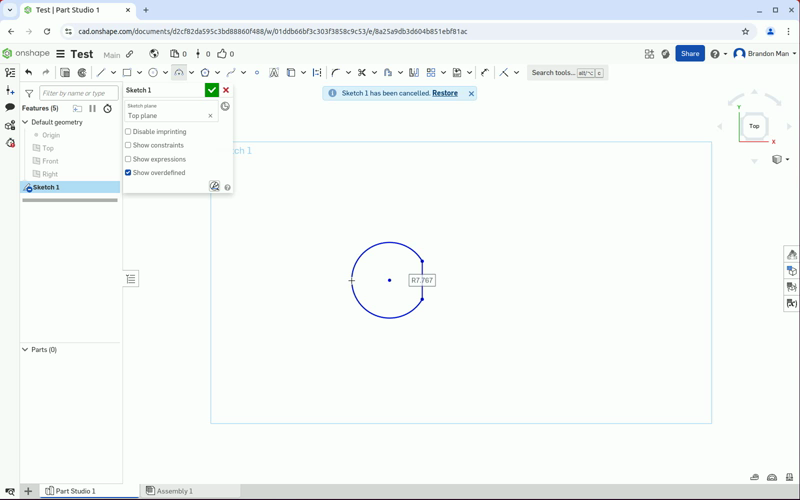
mouse_move(380, 284)
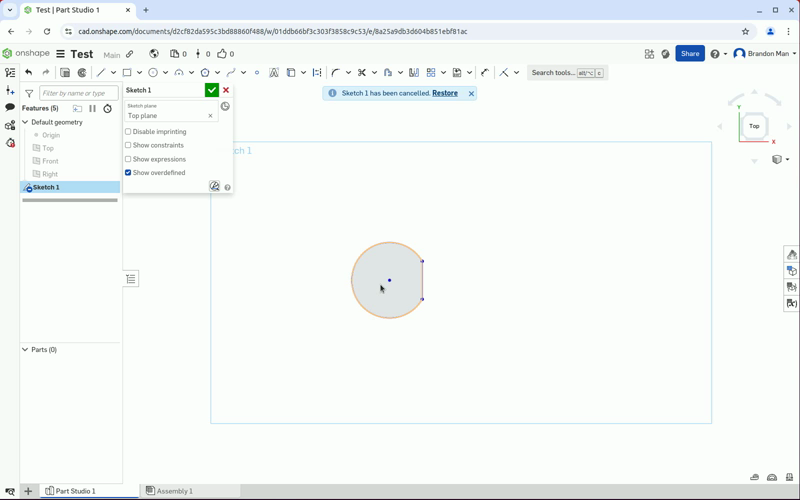
click(380, 284)
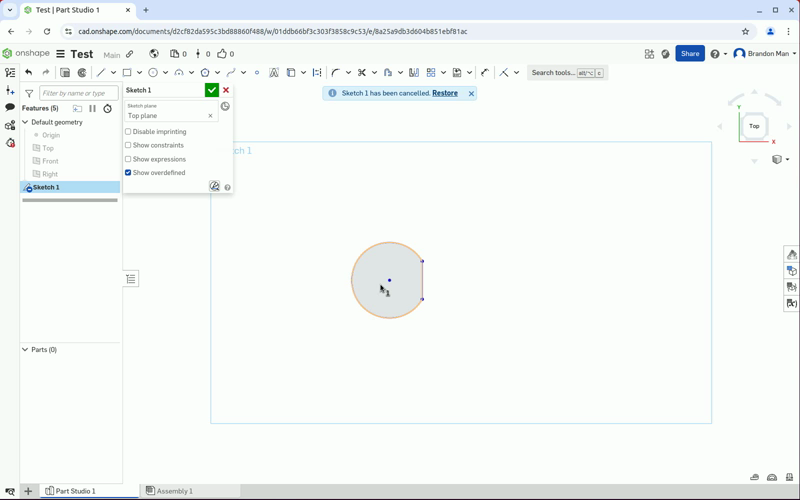
mouse_move(73, 352)
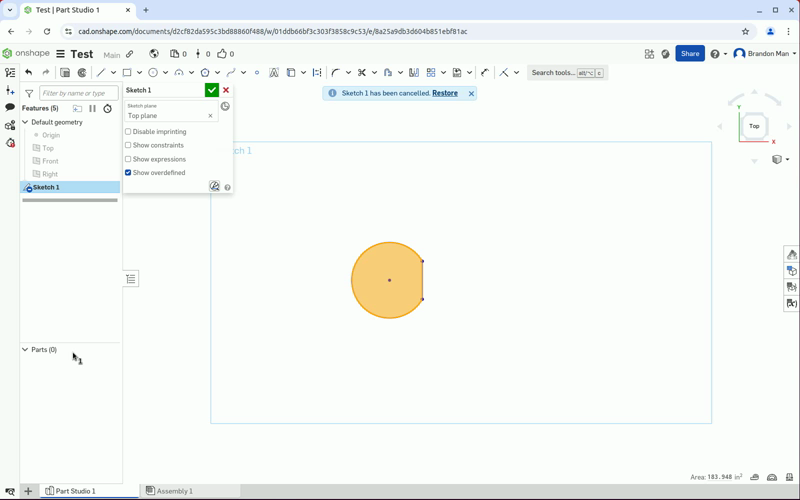
key(shift+y)
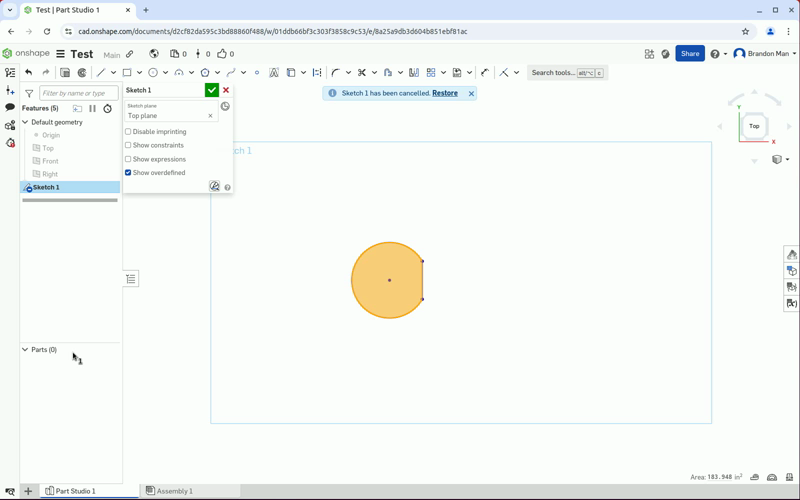
key(shift+e)
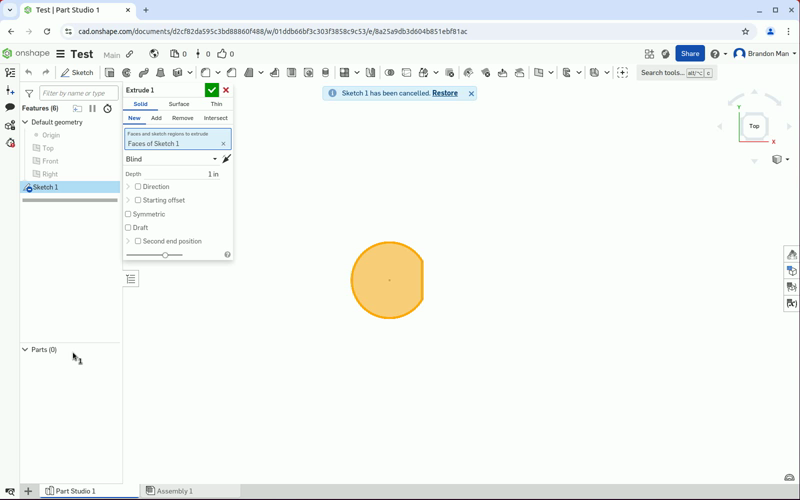
mouse_move(143, 106)
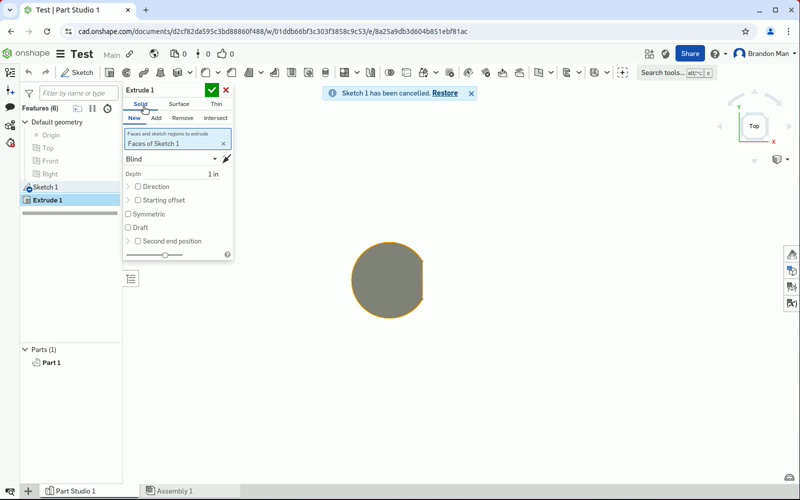
click(143, 106)
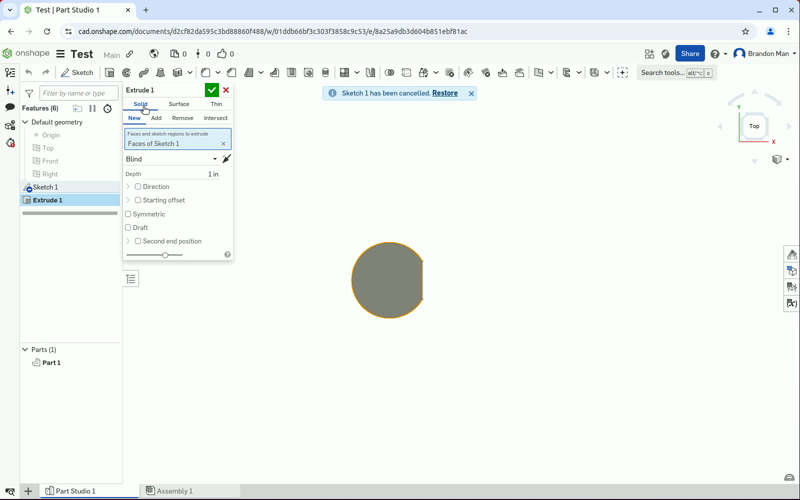
mouse_move(137, 120)
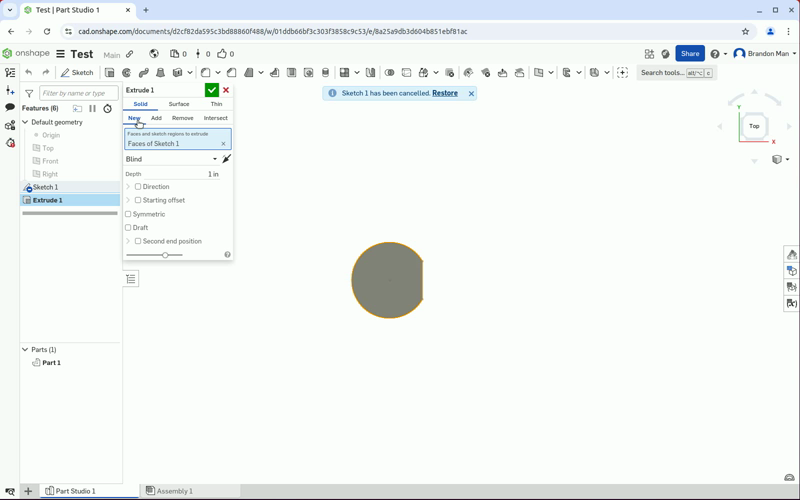
click(137, 120)
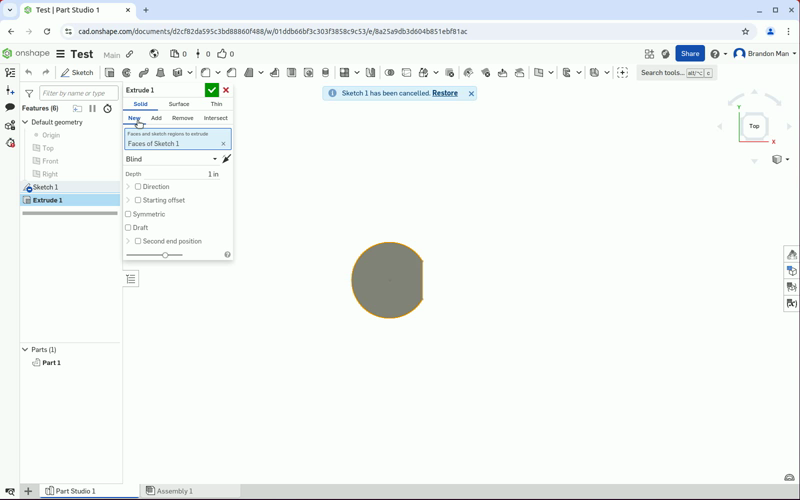
key(tab, 4)
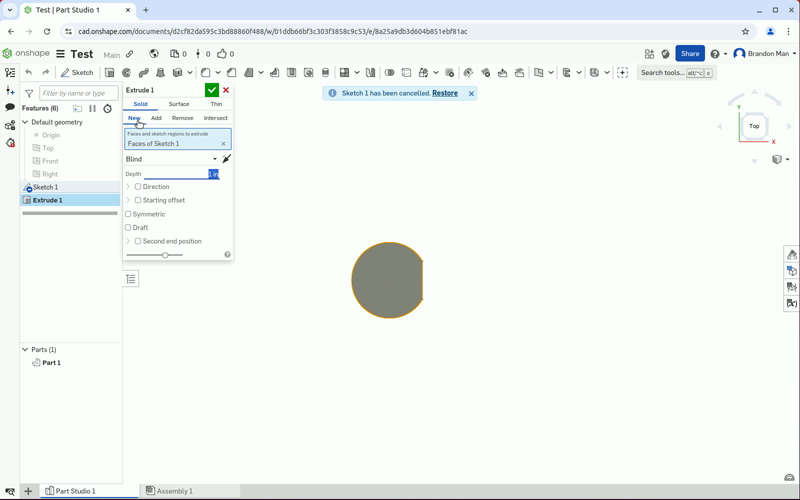
text(4.814)
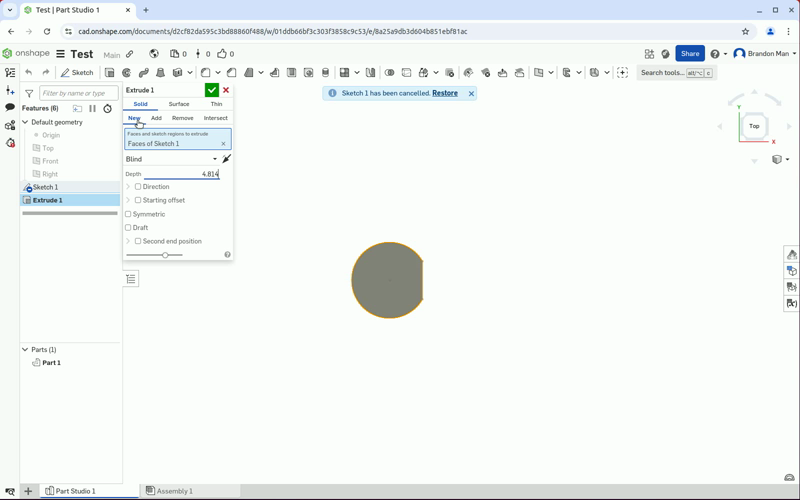
key(enter)
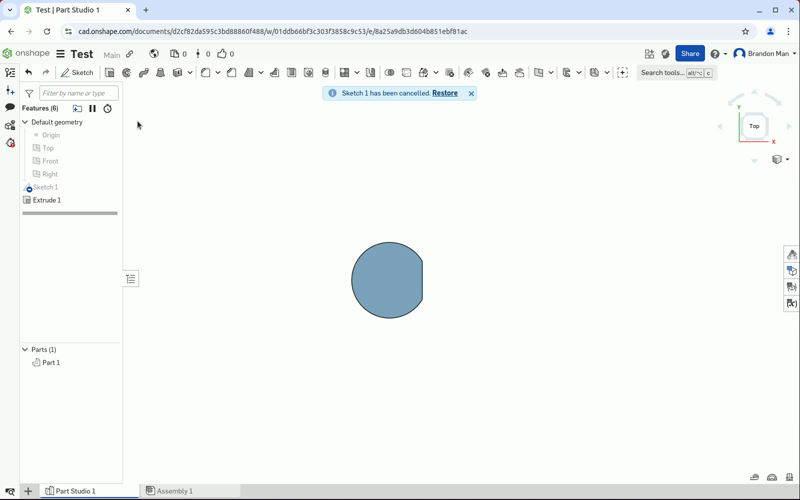
key(shift+h)
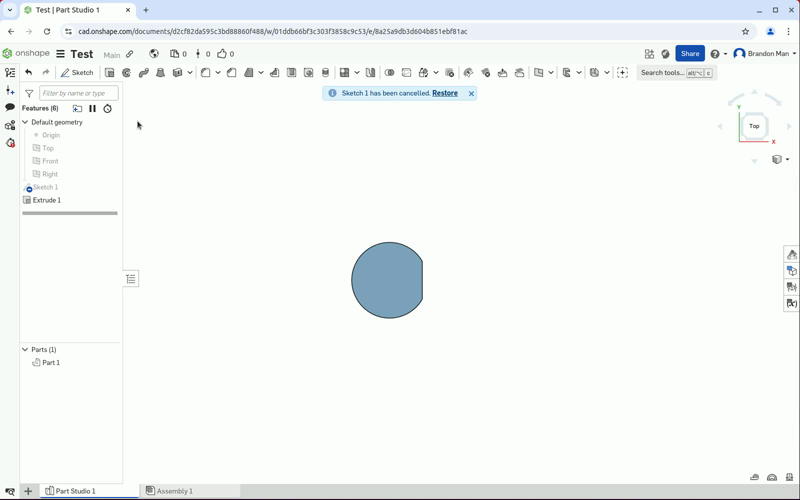
key(shift+h)
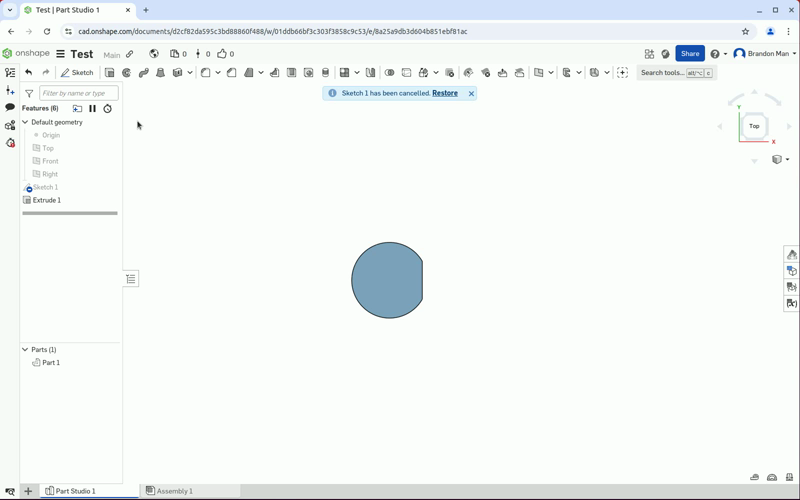
mouse_move(73, 189)
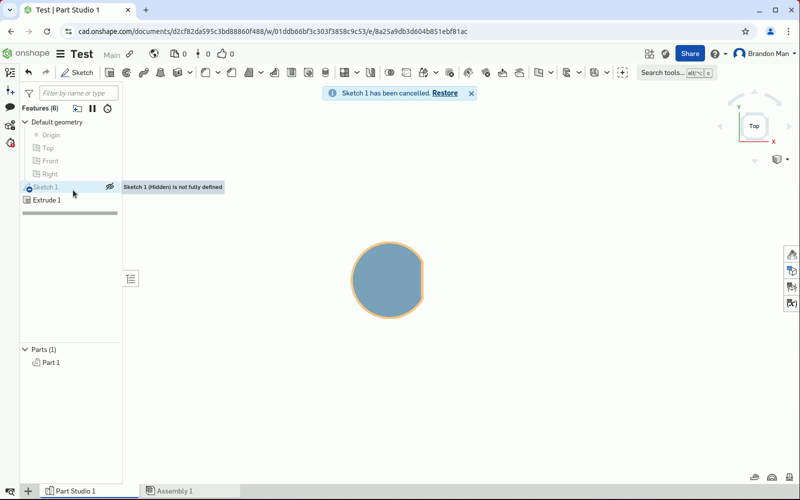
click(73, 189)
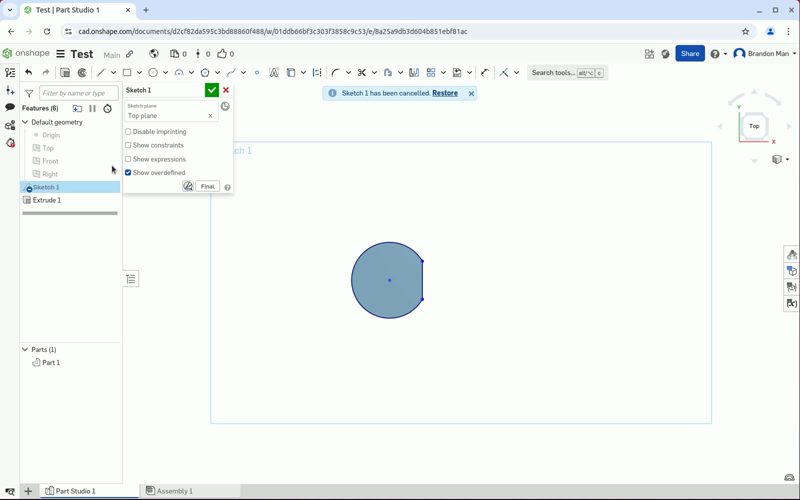
mouse_move(229, 92)
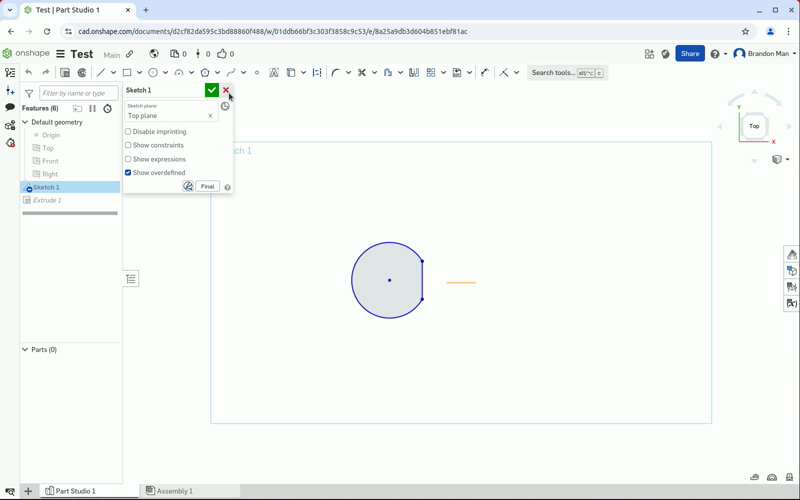
click(229, 92)
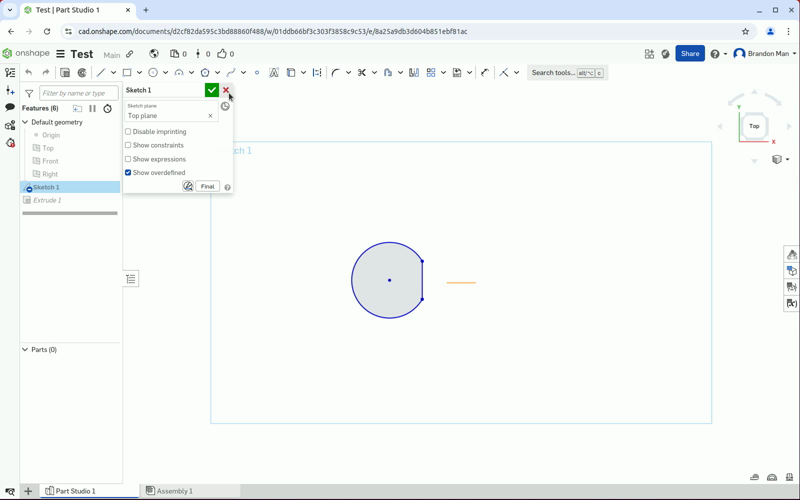
key(shift+s)
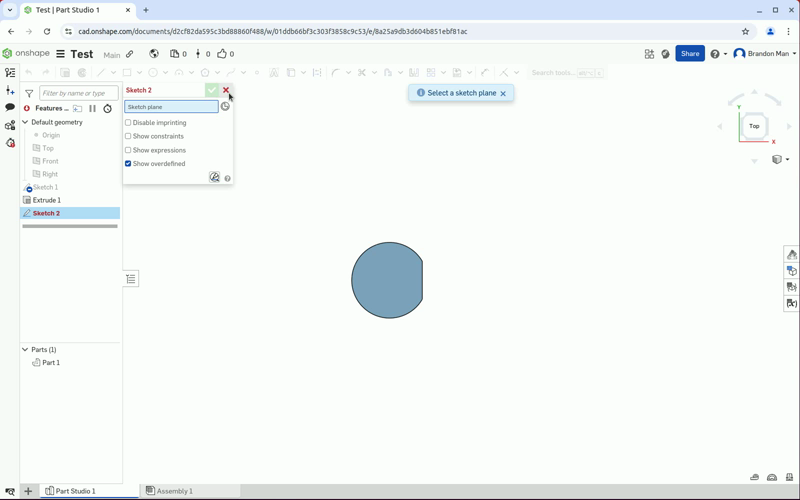
mouse_move(73, 150)
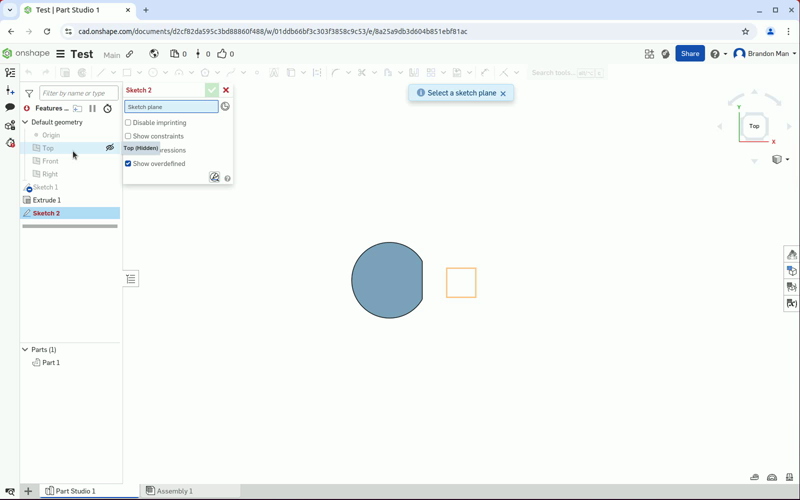
click(73, 150)
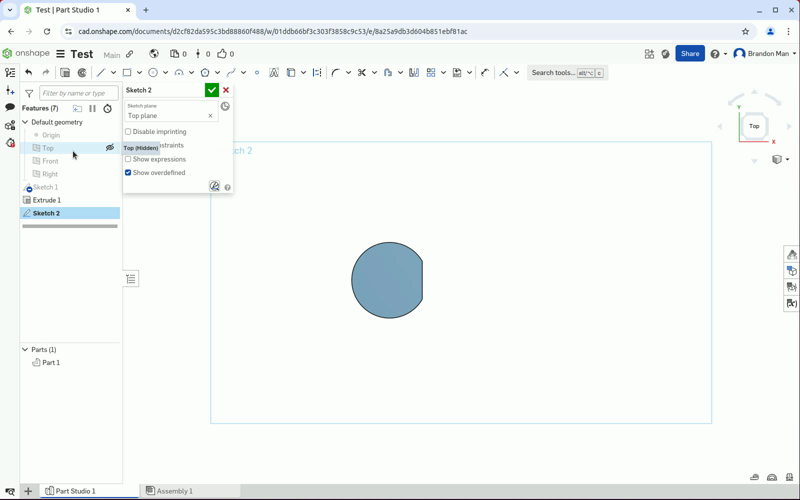
mouse_move(73, 352)
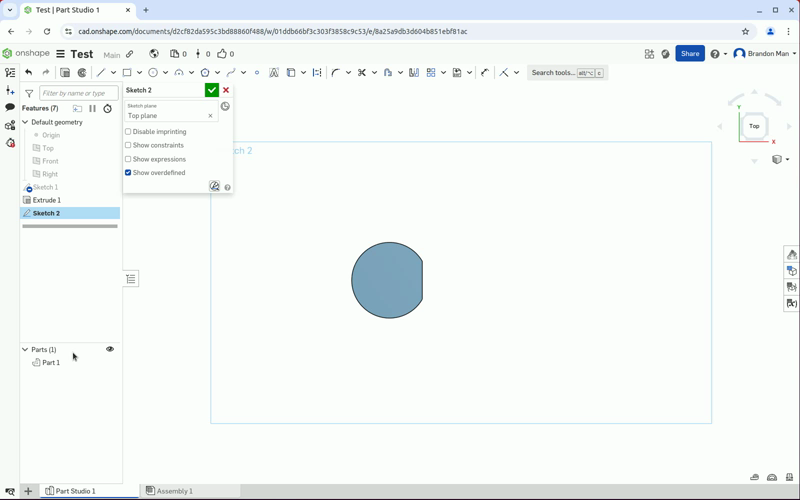
key(y)
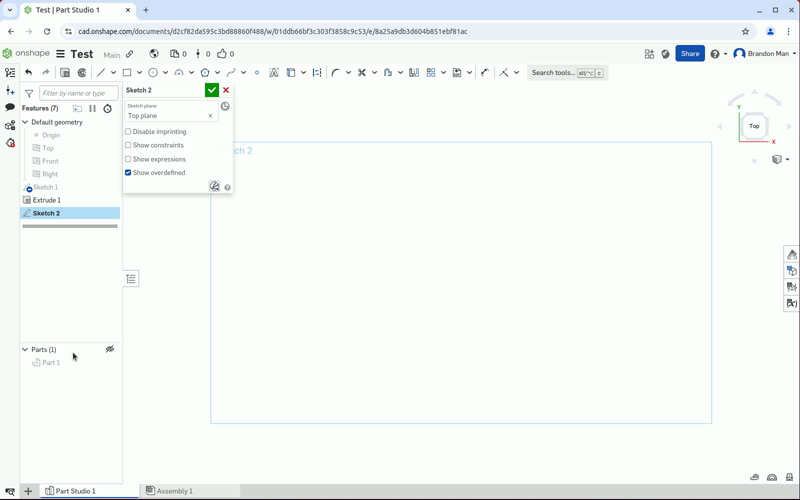
key(a)
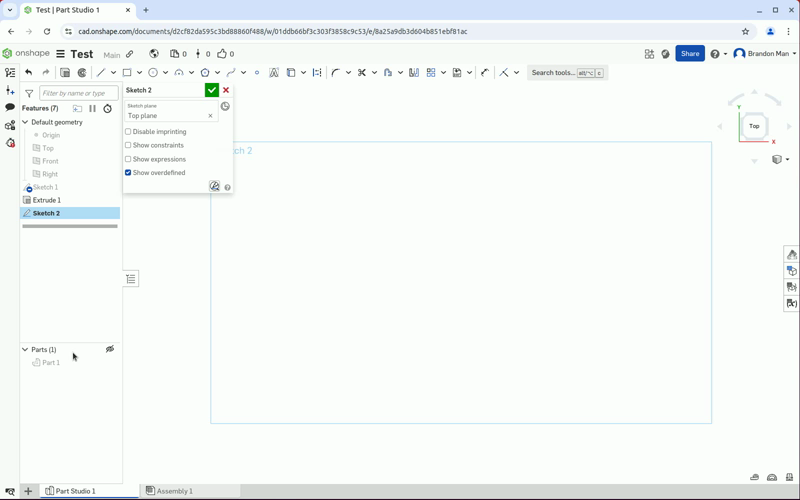
key_down(shift)
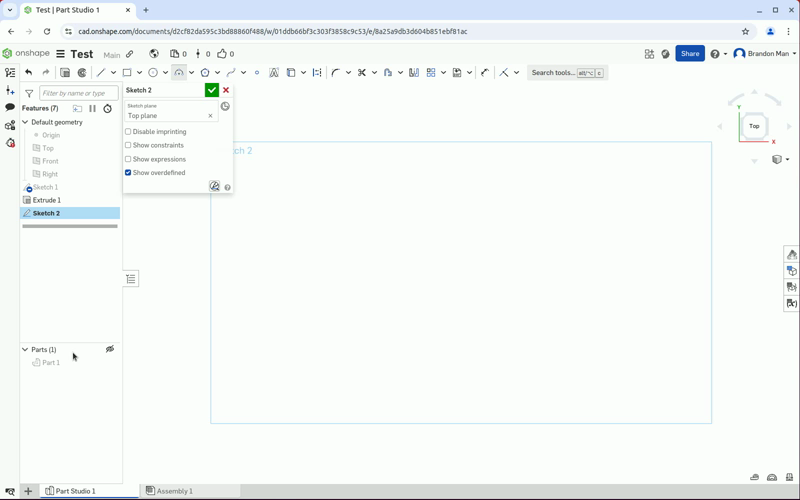
mouse_move(502, 299)
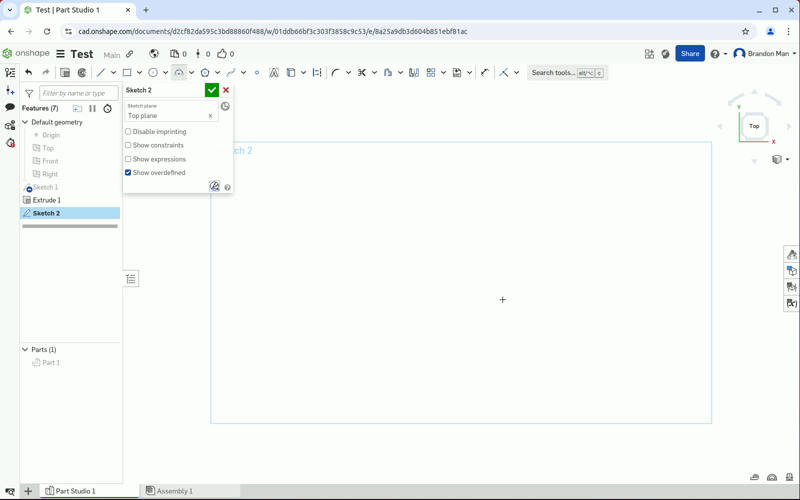
click(502, 299)
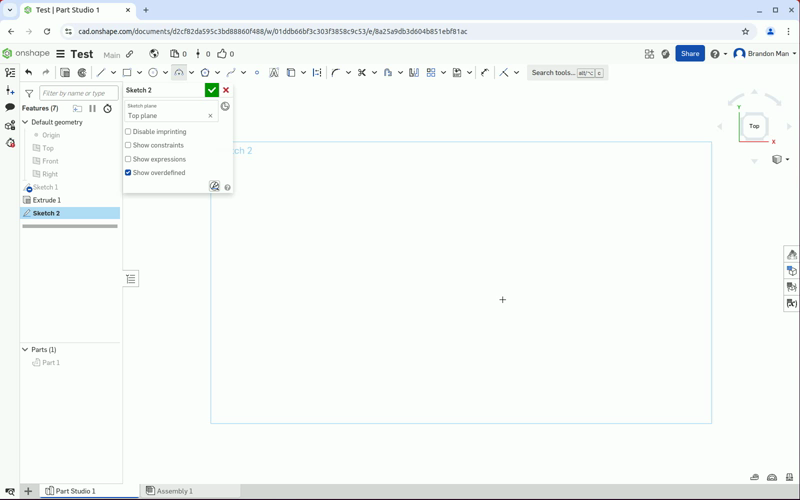
key_up(shift)
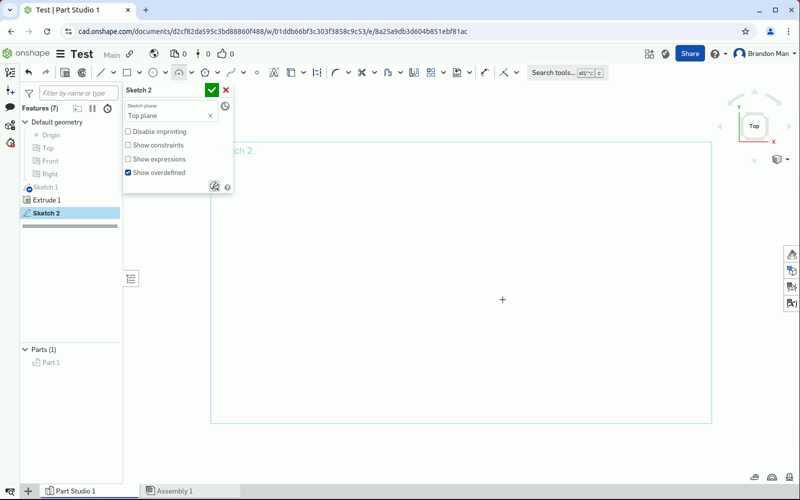
key_down(shift)
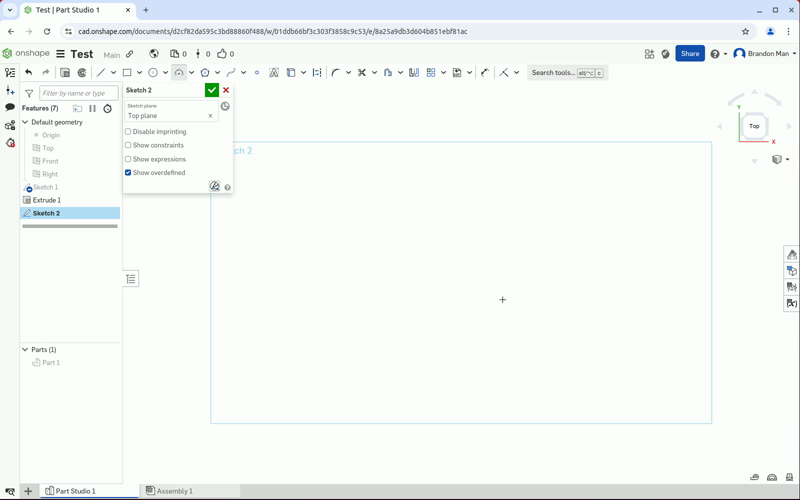
mouse_move(502, 261)
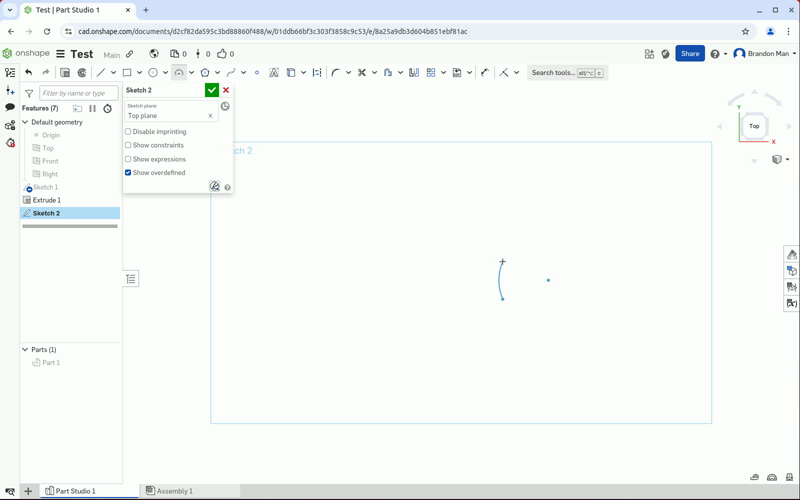
click(502, 261)
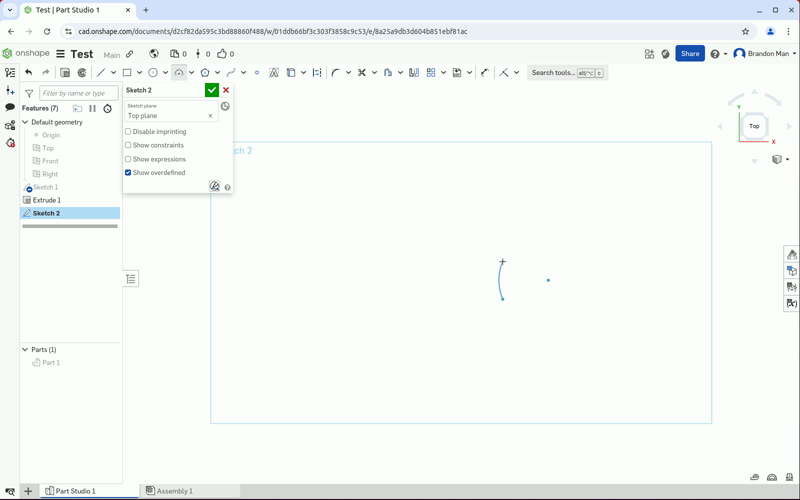
mouse_move(573, 280)
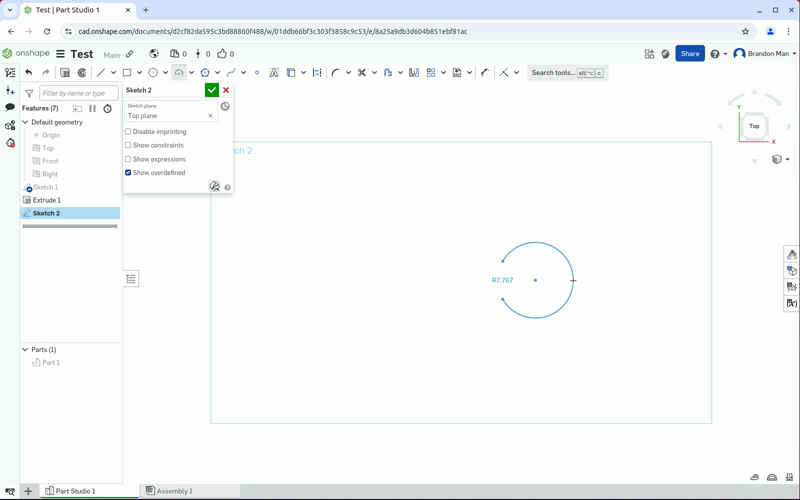
click(573, 280)
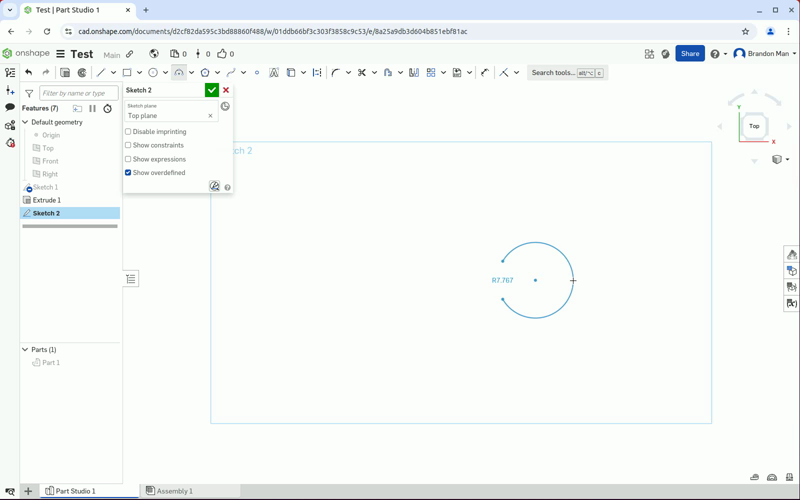
key_up(shift)
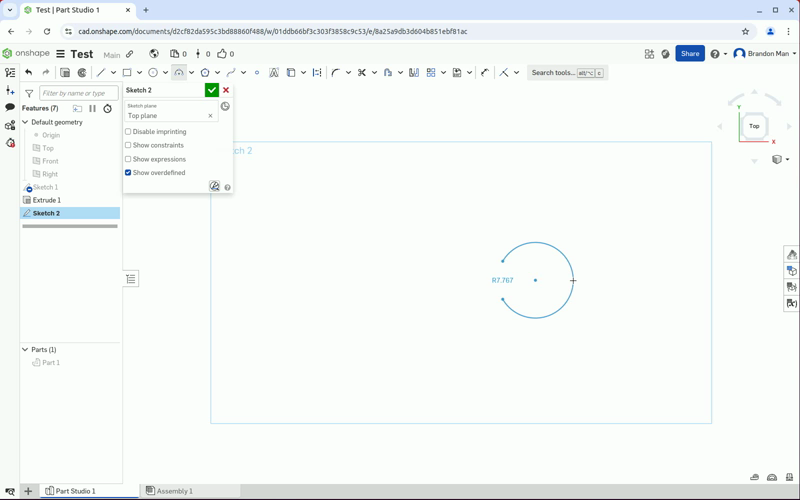
key(esc)
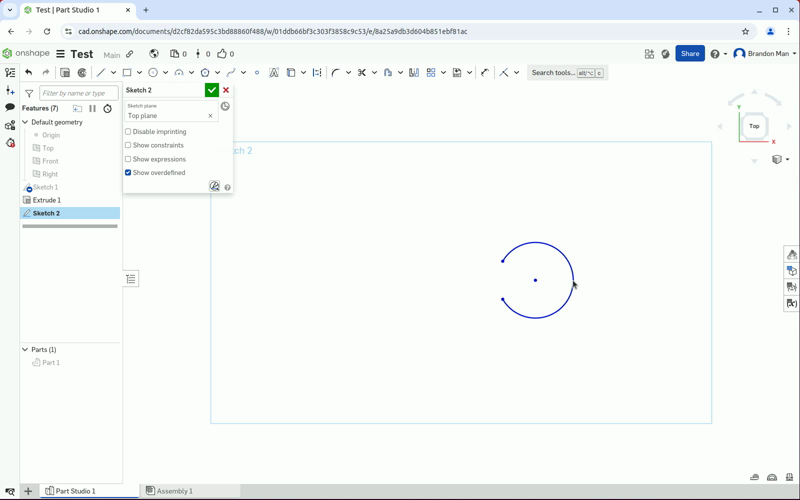
key(l)
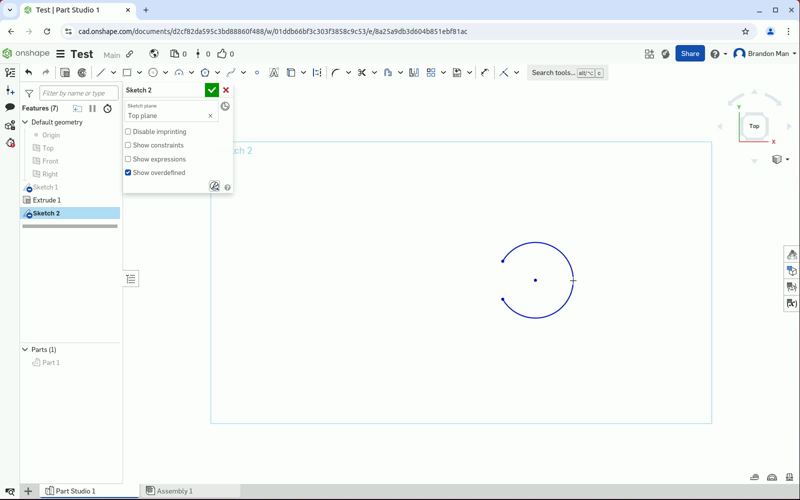
mouse_move(502, 261)
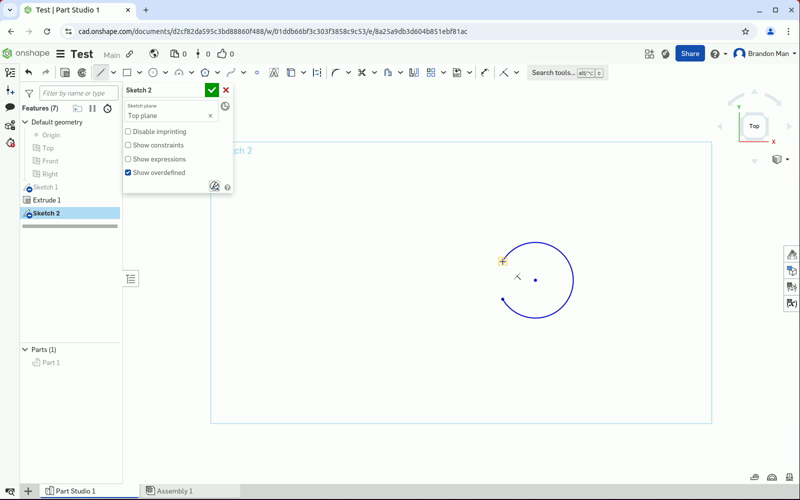
click(502, 261)
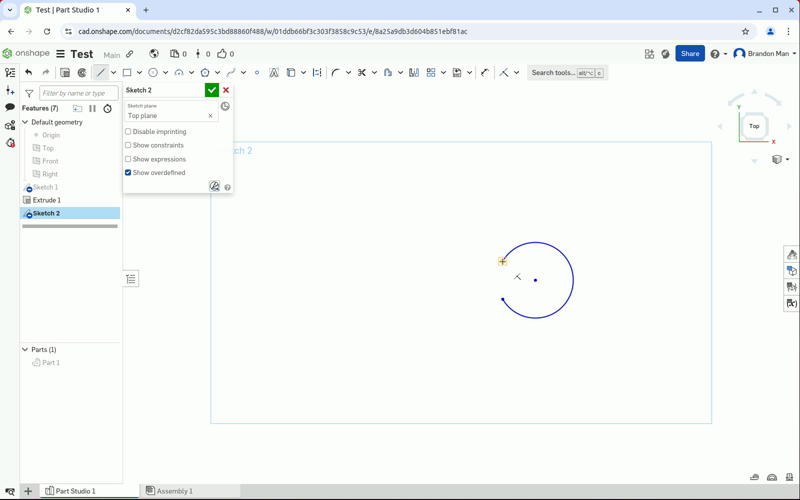
mouse_move(532, 261)
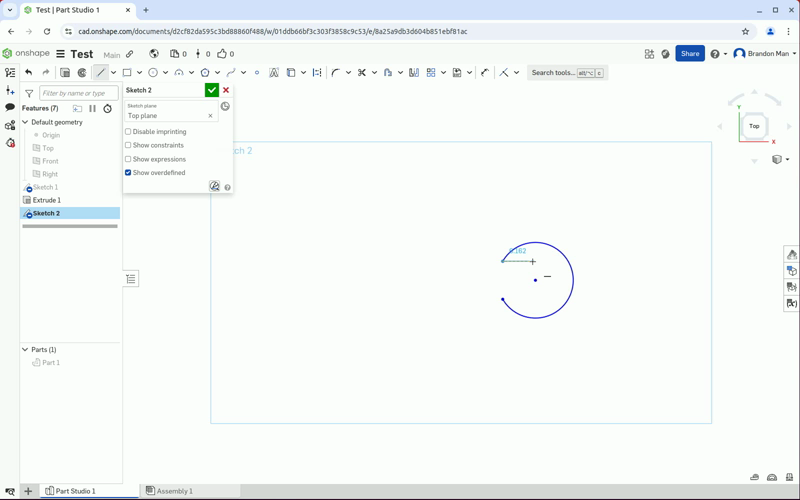
key_down(shift)
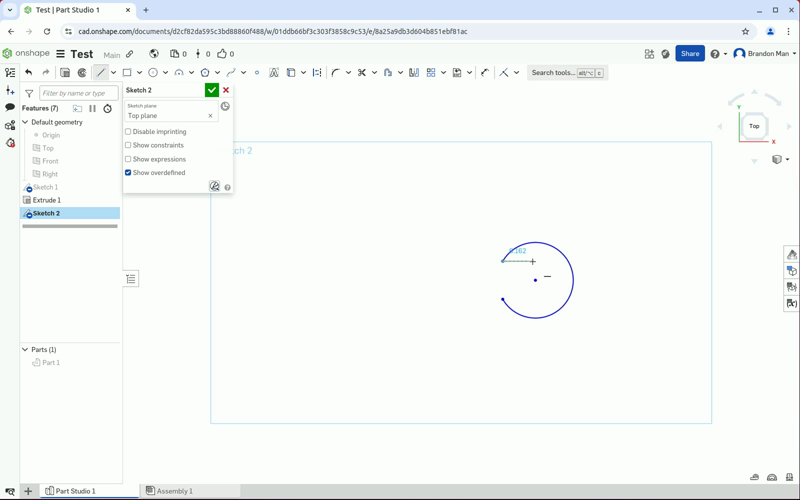
mouse_move(502, 299)
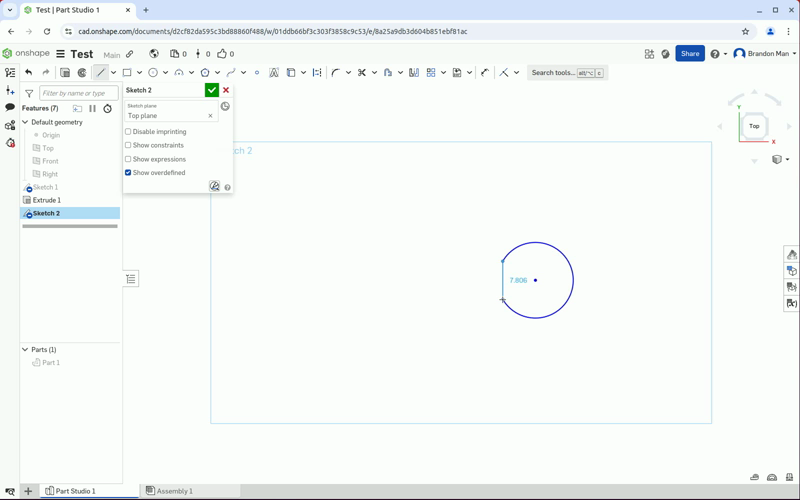
key_up(shift)
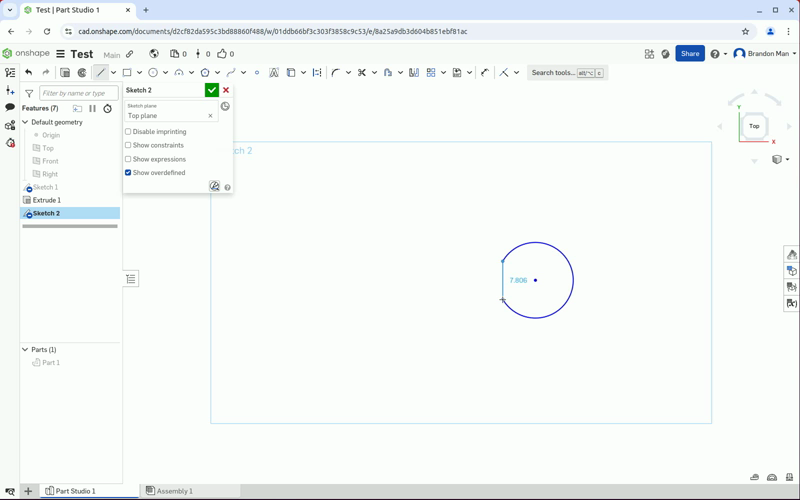
click(502, 299)
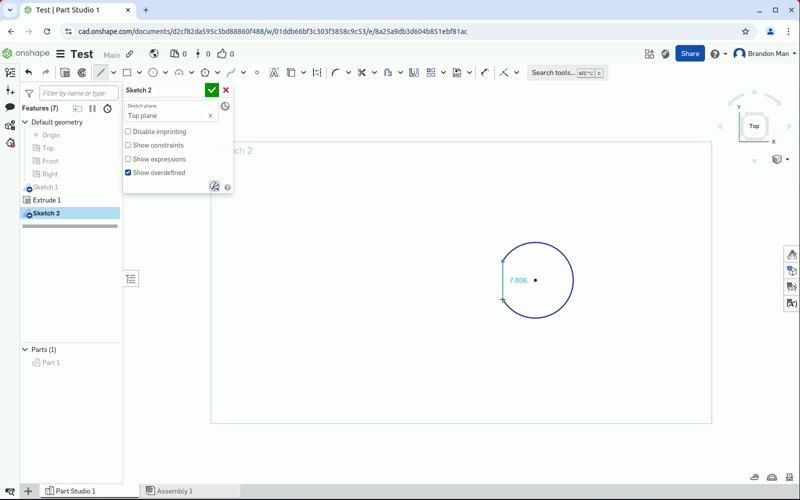
key(esc)
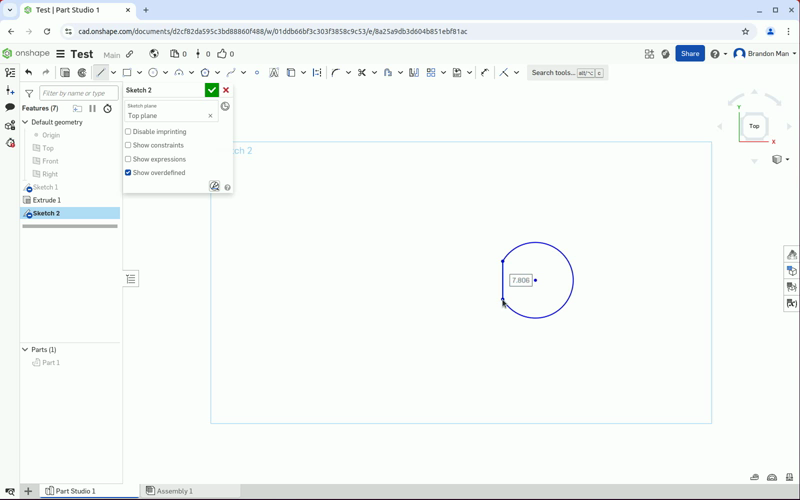
mouse_move(522, 280)
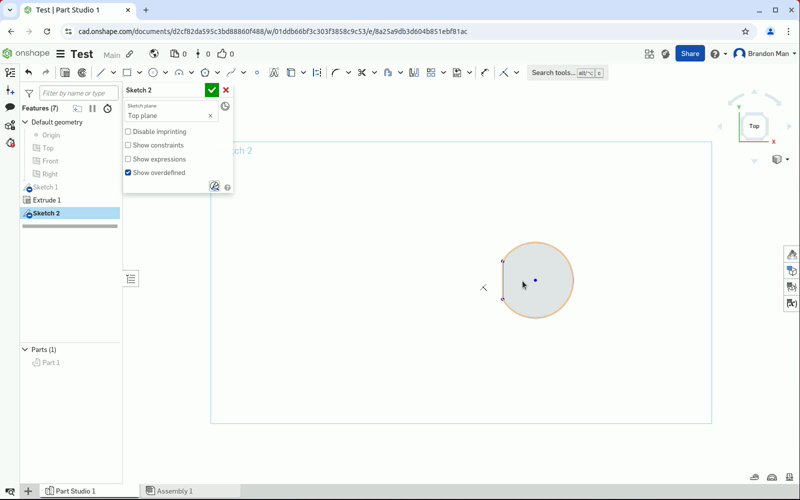
click(522, 280)
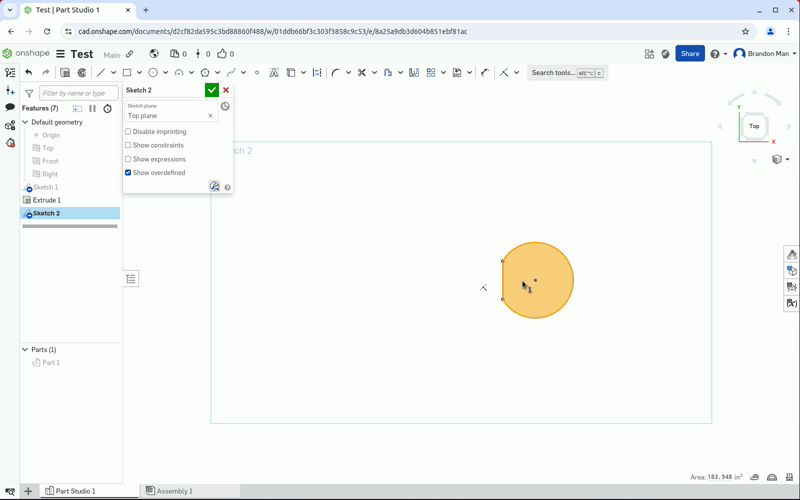
mouse_move(73, 352)
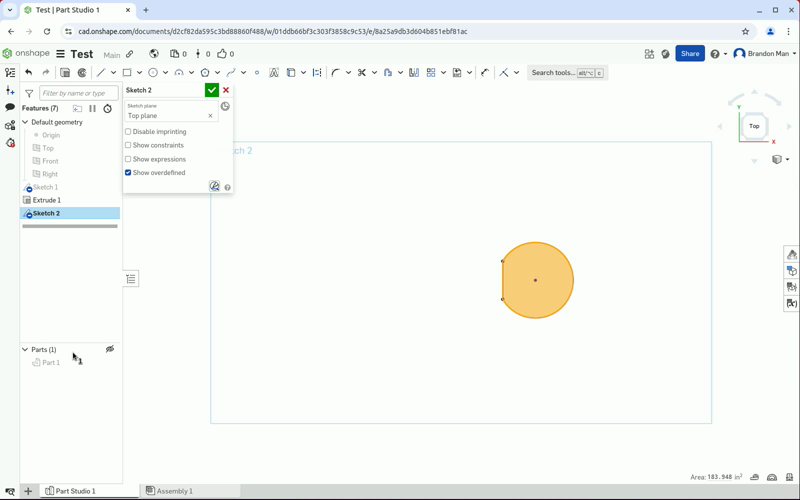
key(shift+y)
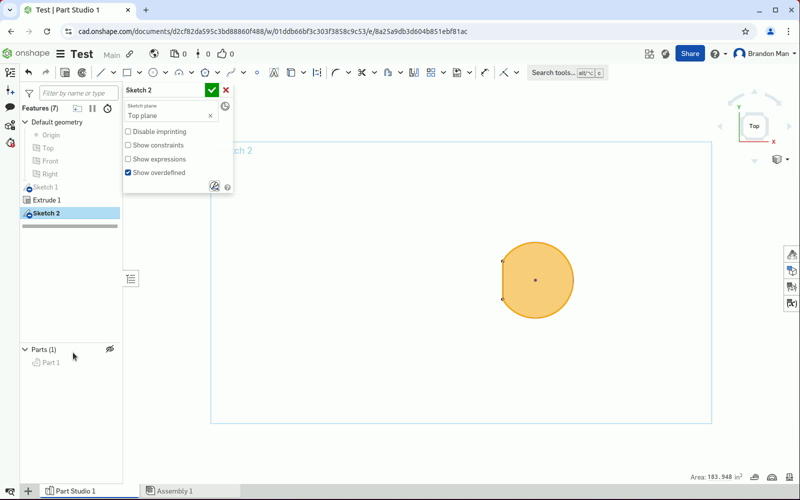
key(shift+e)
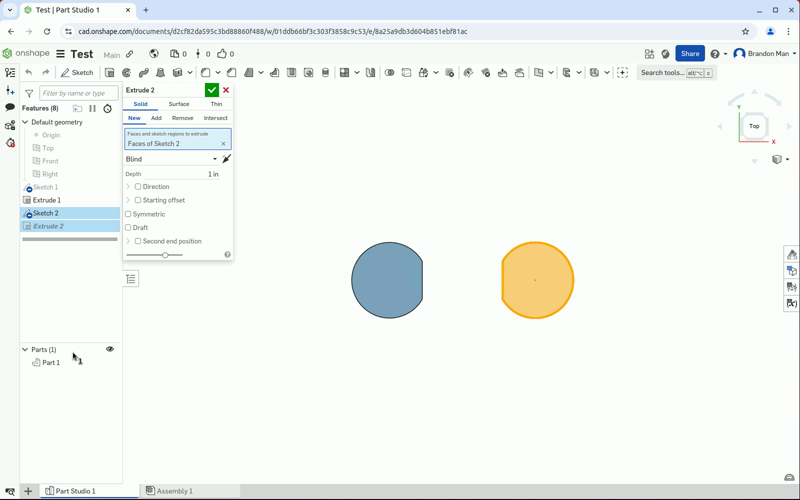
mouse_move(143, 106)
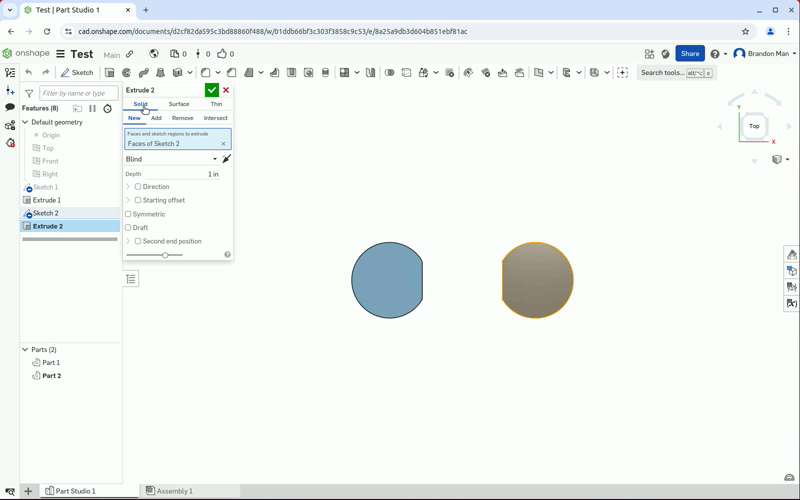
click(143, 106)
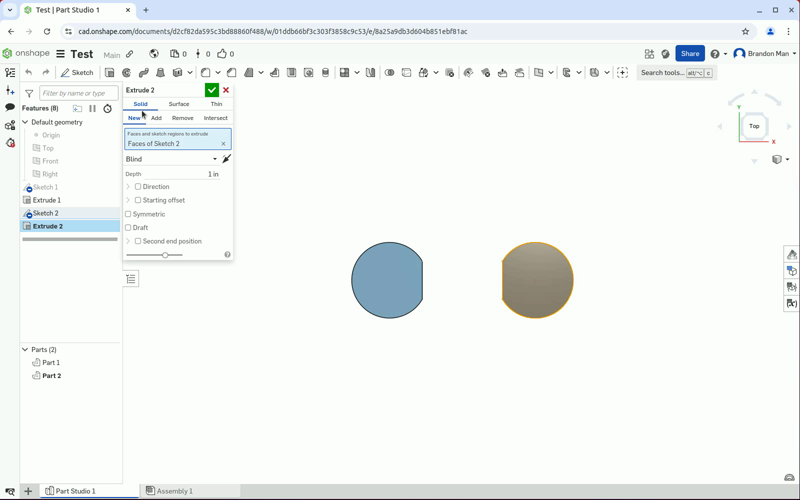
mouse_move(137, 120)
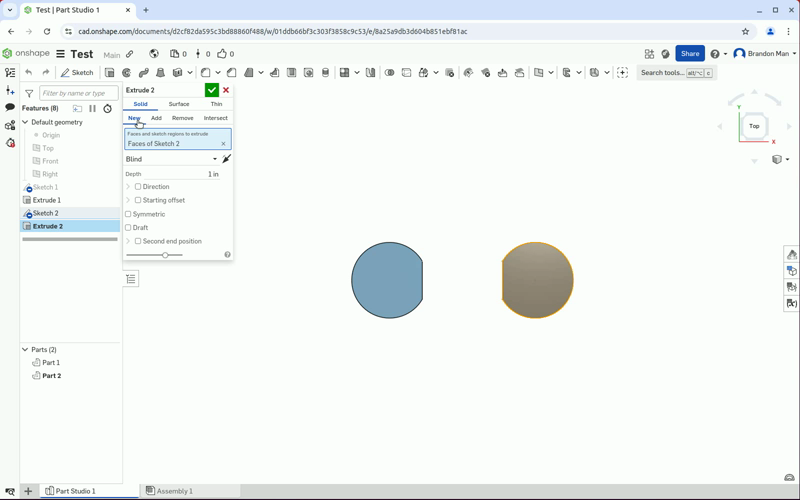
click(137, 120)
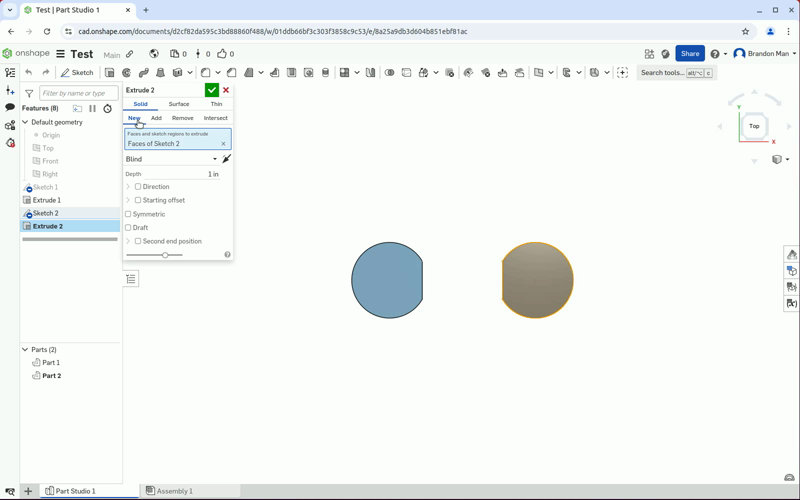
key(tab, 4)
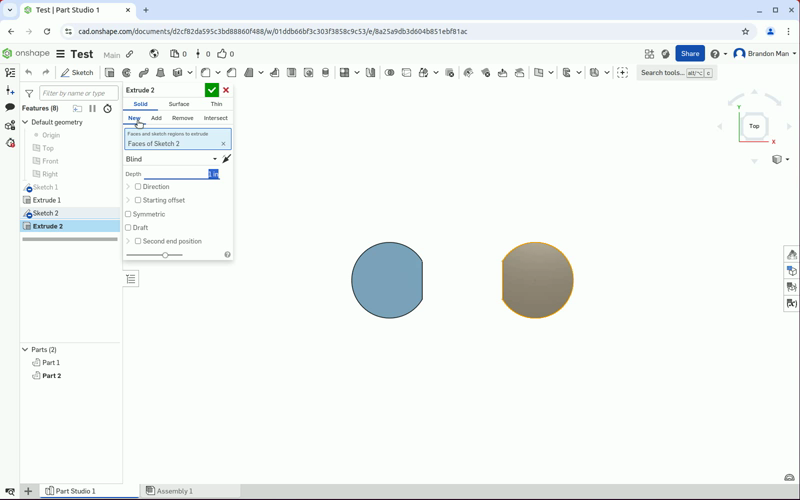
text(4.814)
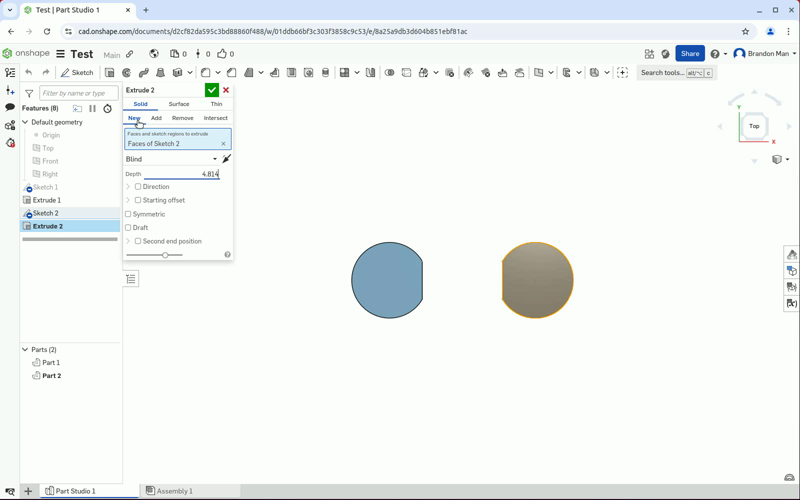
key(enter)
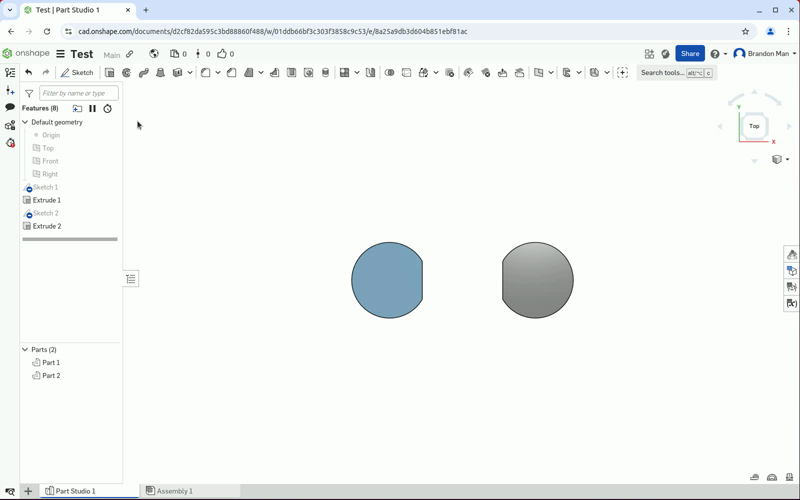
key(shift+h)
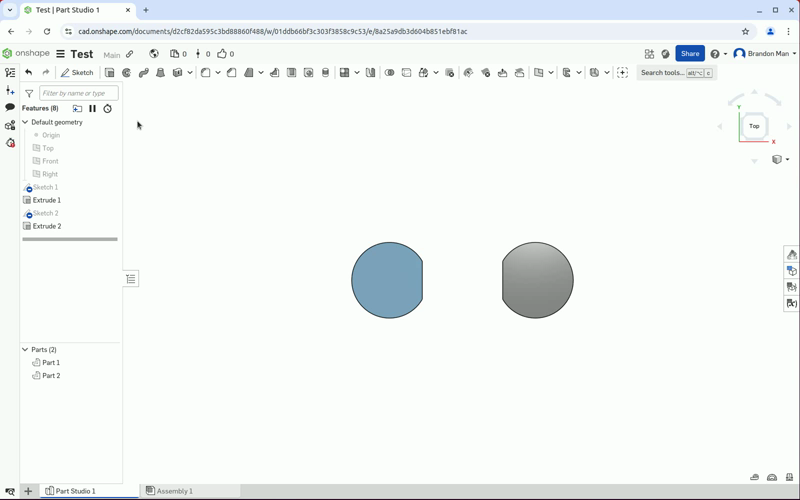
key(shift+h)
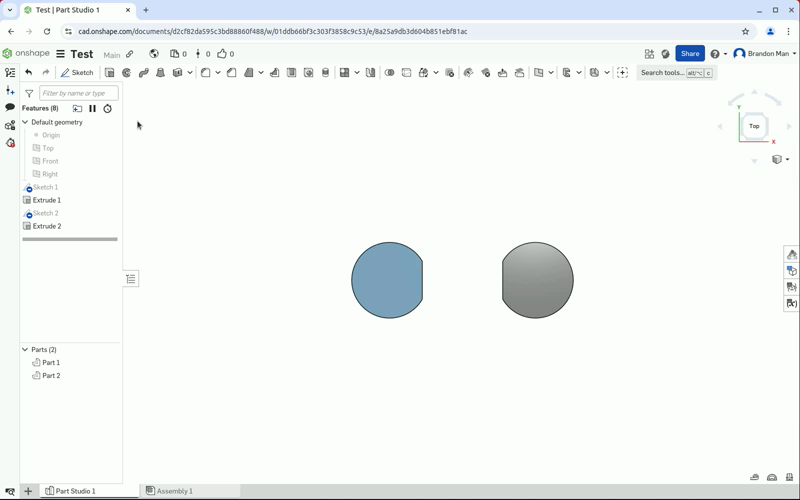
mouse_move(73, 189)
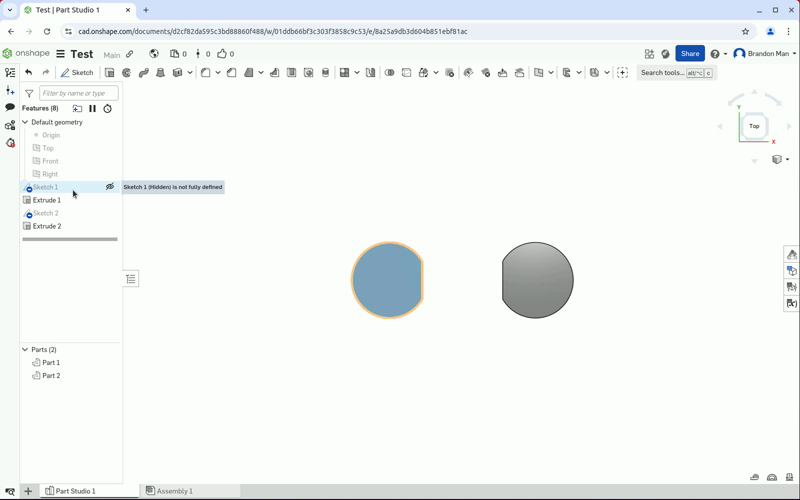
click(73, 189)
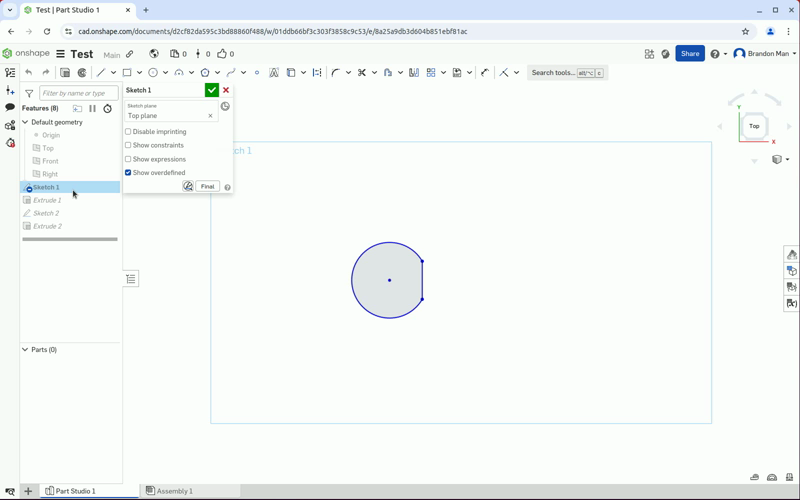
mouse_move(229, 92)
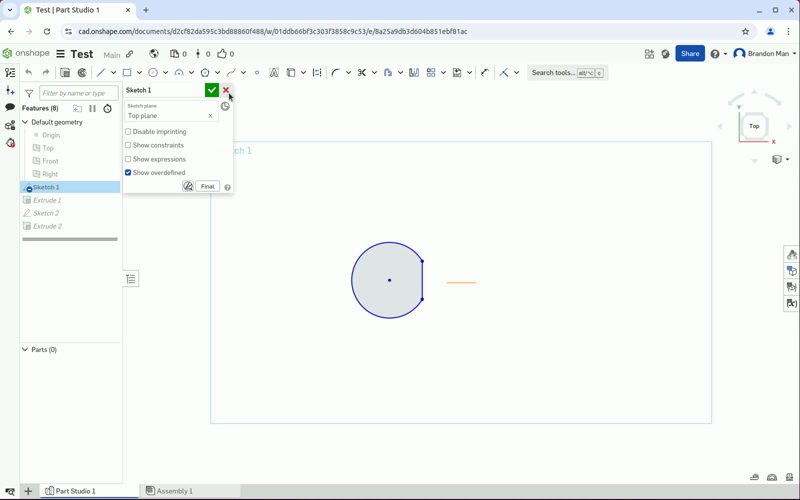
click(229, 92)
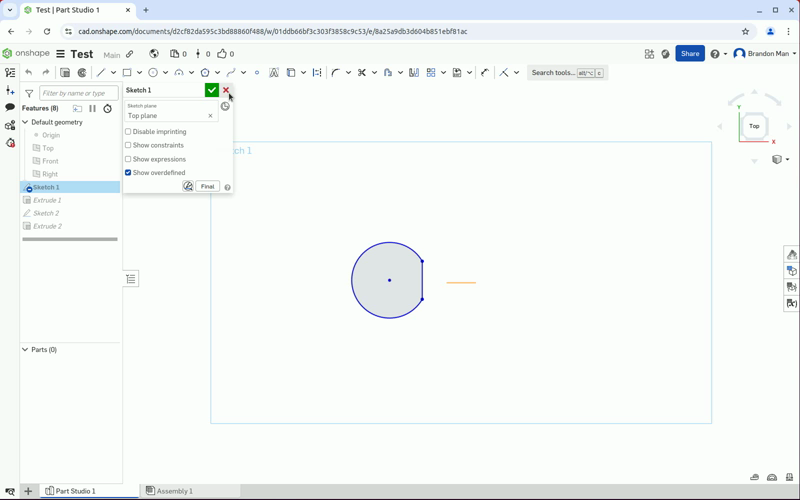
key(shift+s)
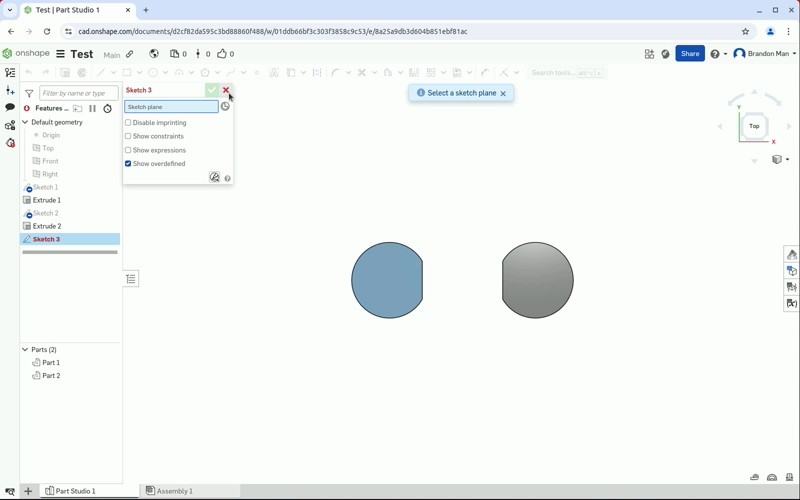
mouse_move(73, 150)
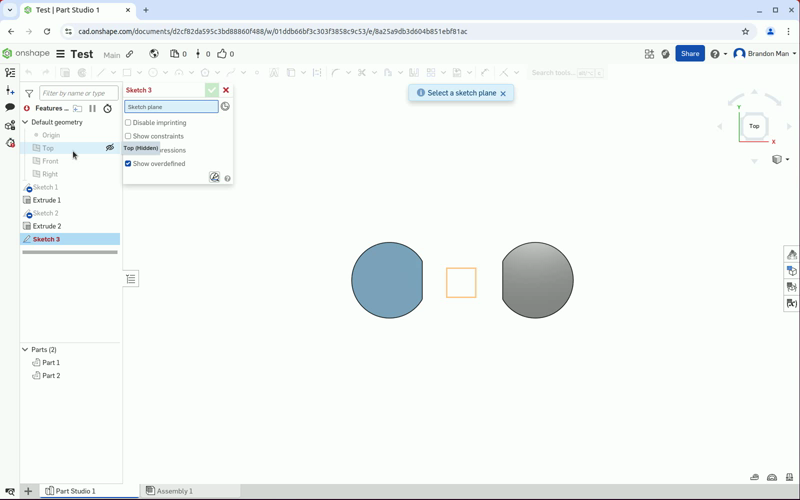
click(73, 150)
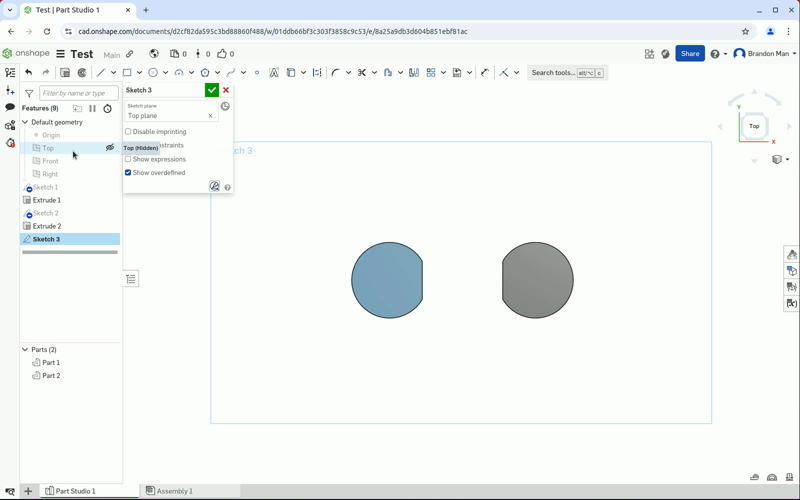
mouse_move(73, 352)
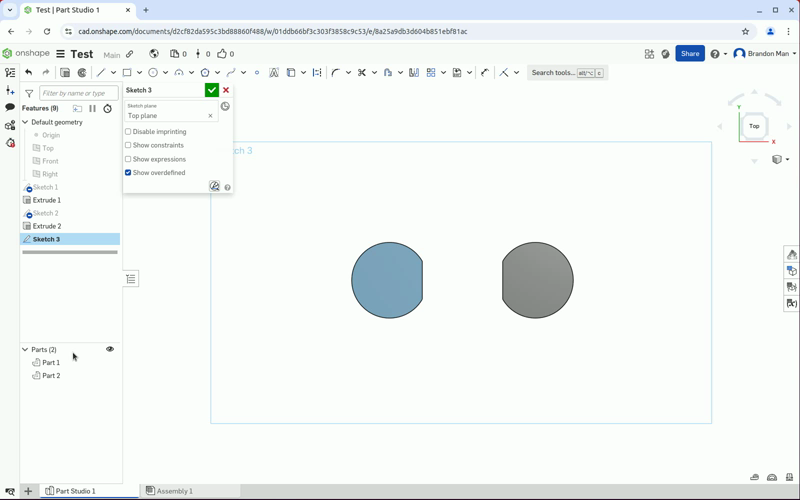
key(y)
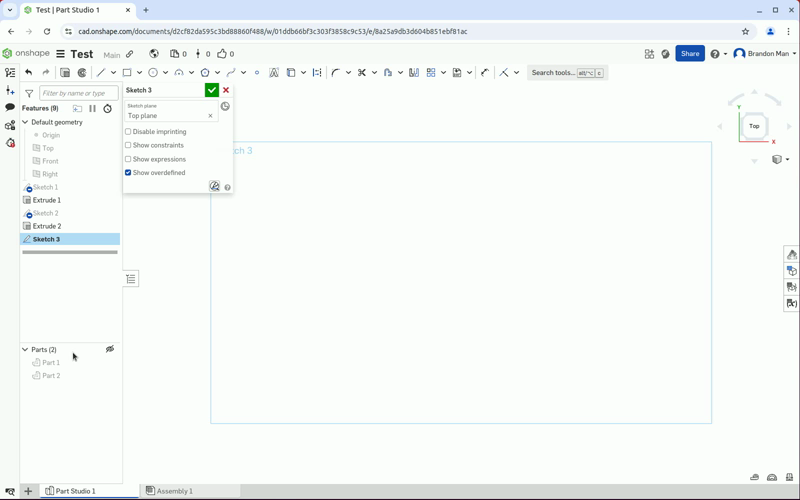
key(l)
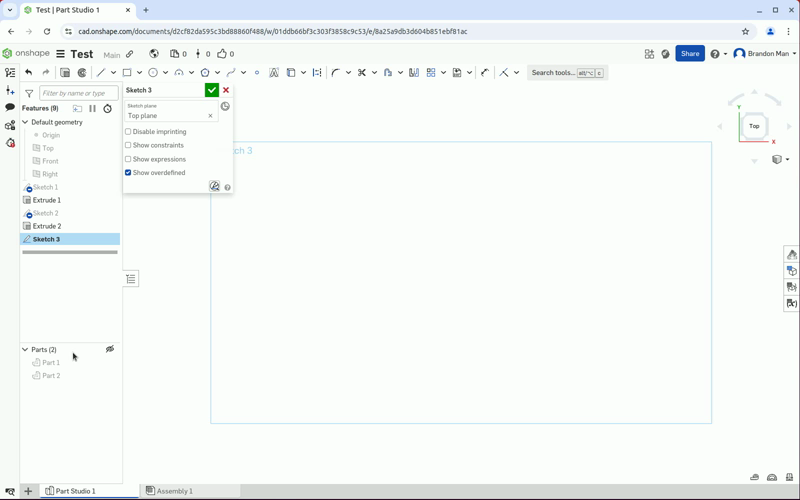
key_down(shift)
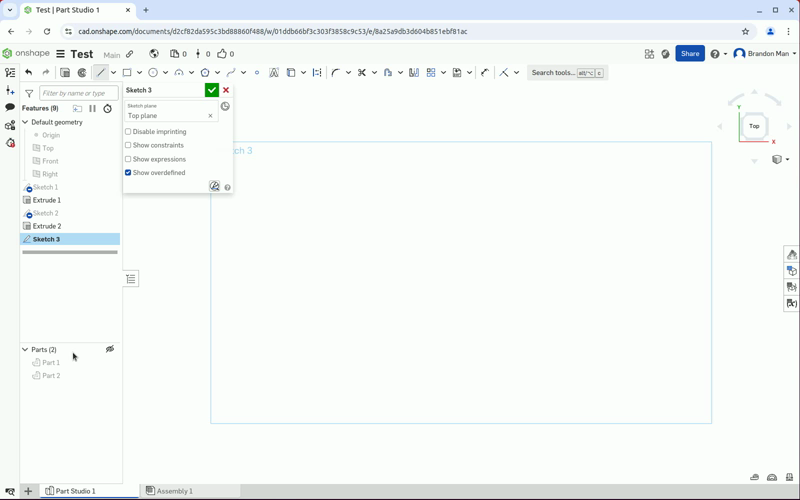
mouse_move(422, 299)
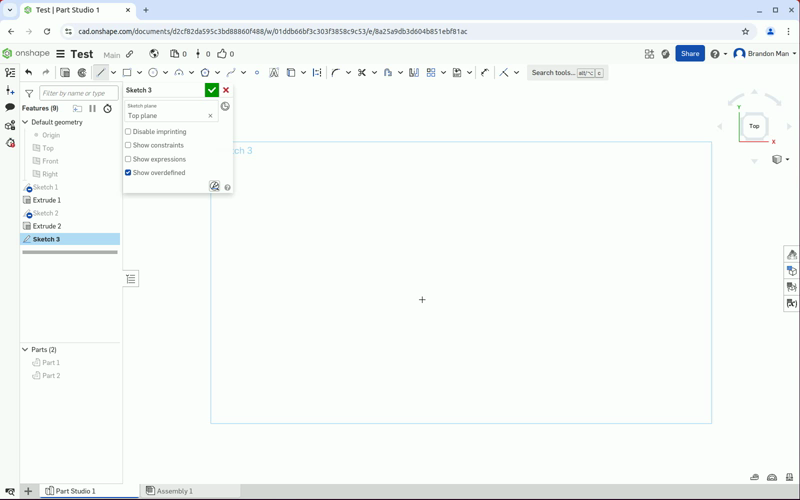
click(422, 299)
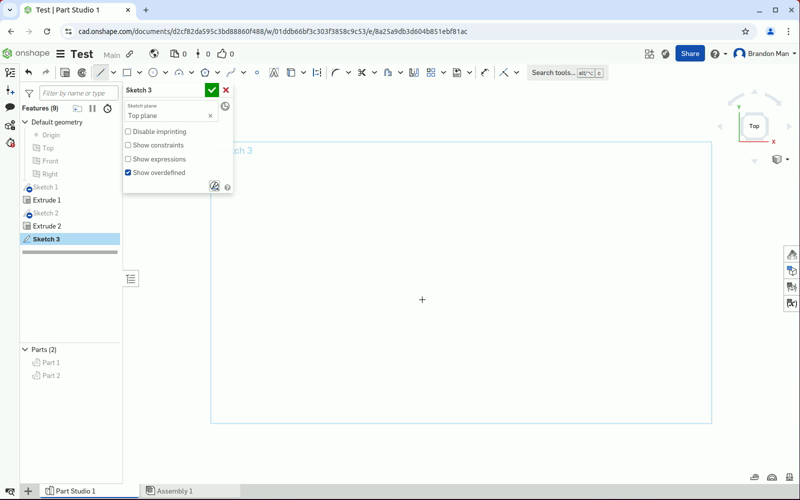
key_up(shift)
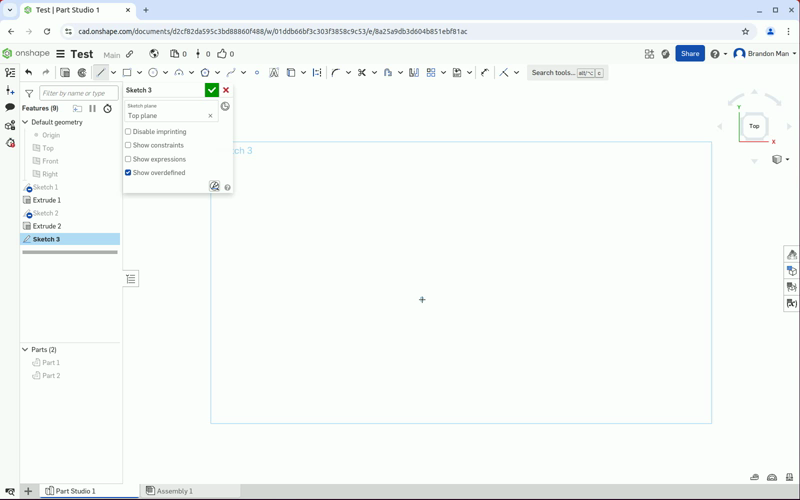
key_down(shift)
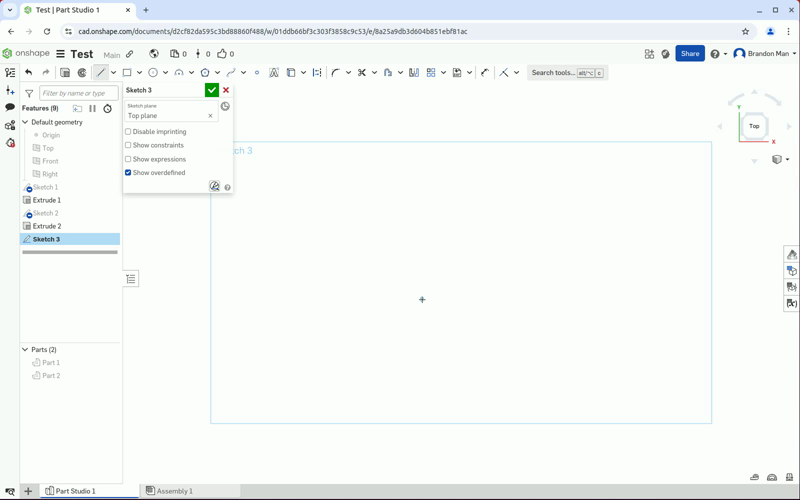
mouse_move(503, 299)
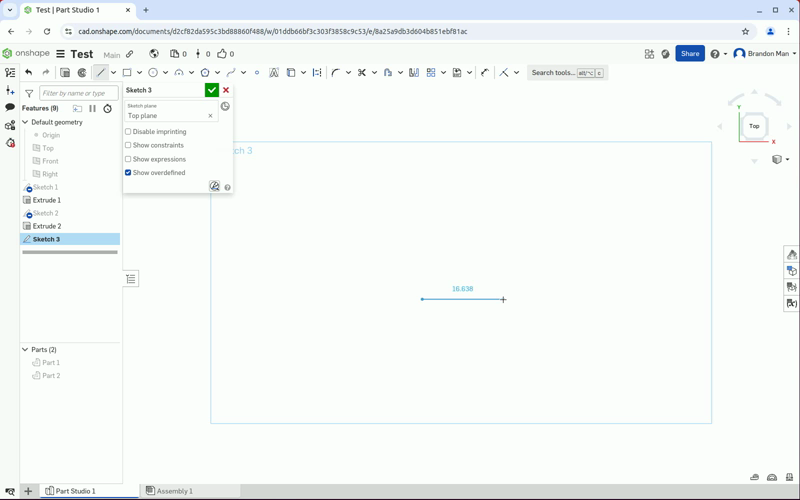
click(503, 299)
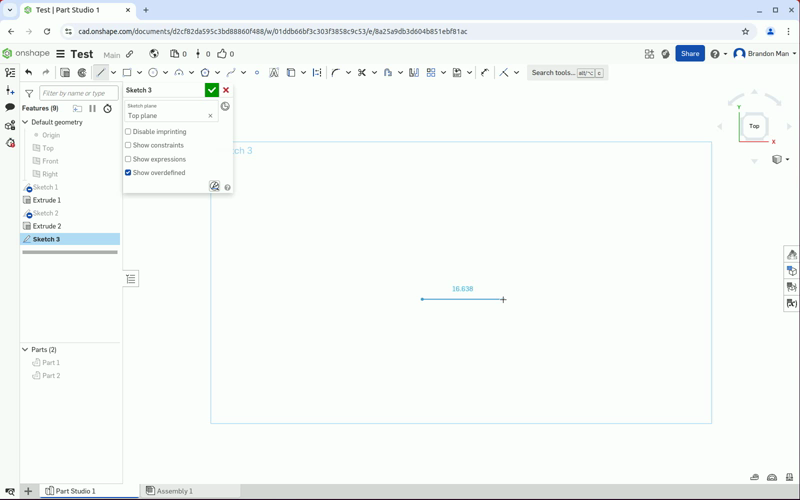
key_up(shift)
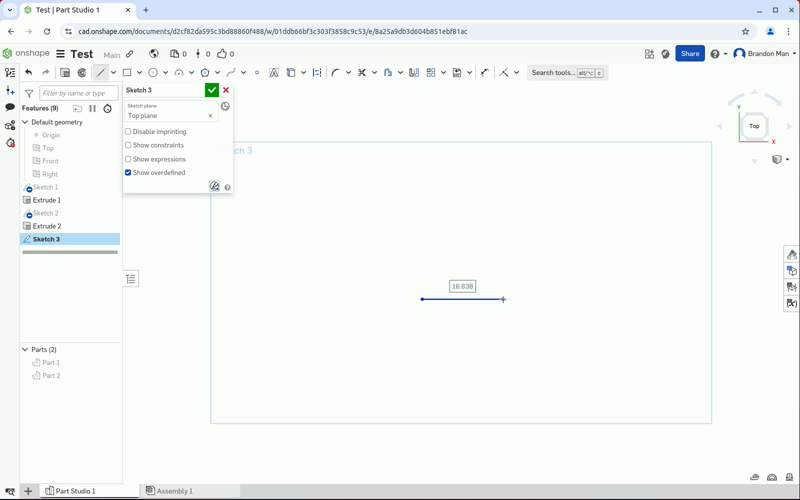
key_down(shift)
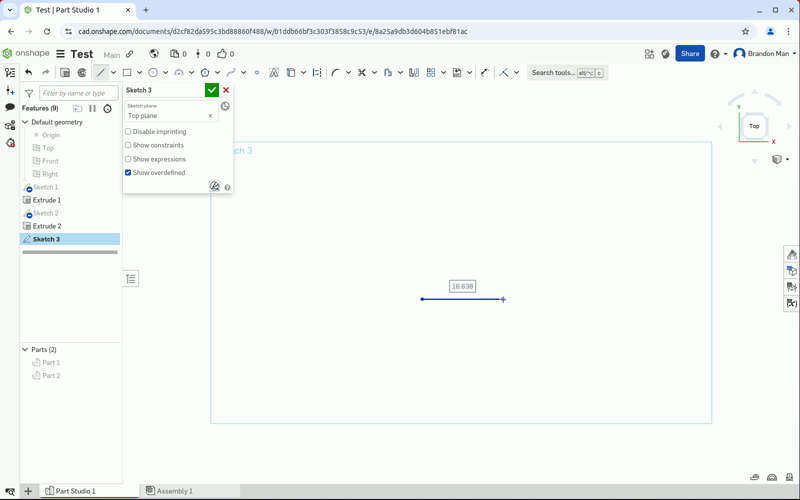
mouse_move(533, 299)
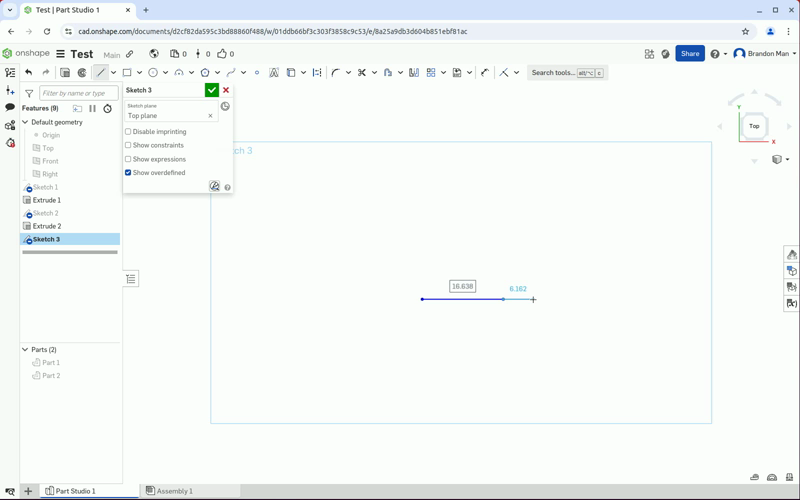
mouse_move(503, 260)
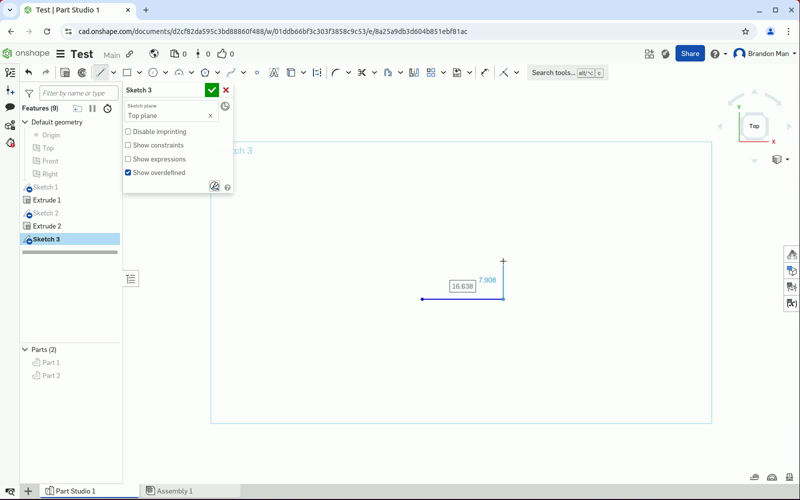
click(503, 260)
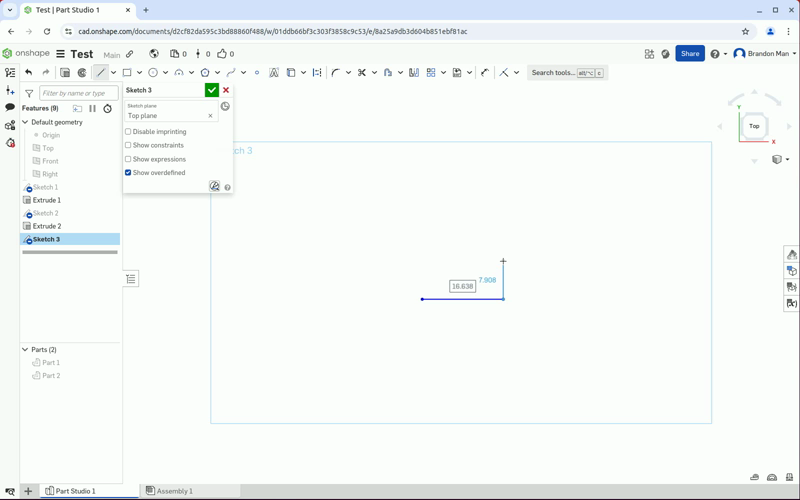
key_up(shift)
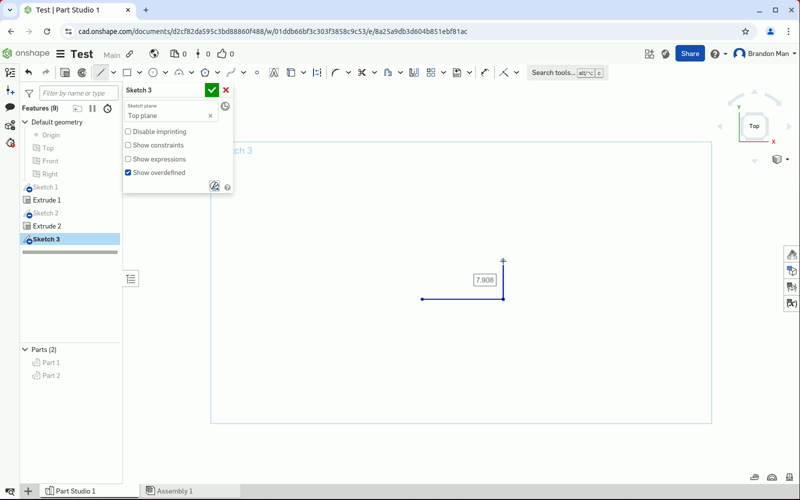
key_down(shift)
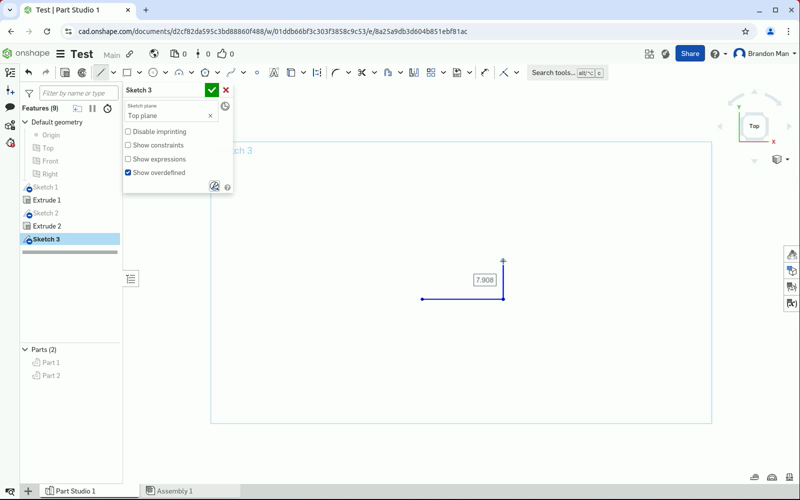
mouse_move(422, 260)
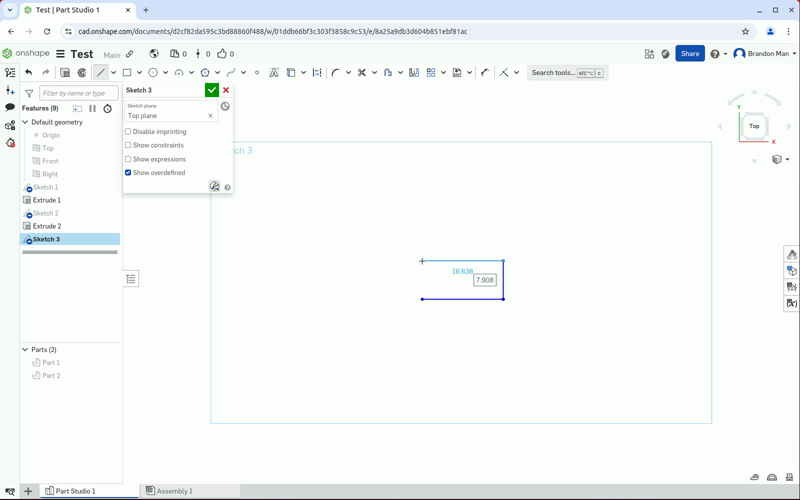
click(422, 260)
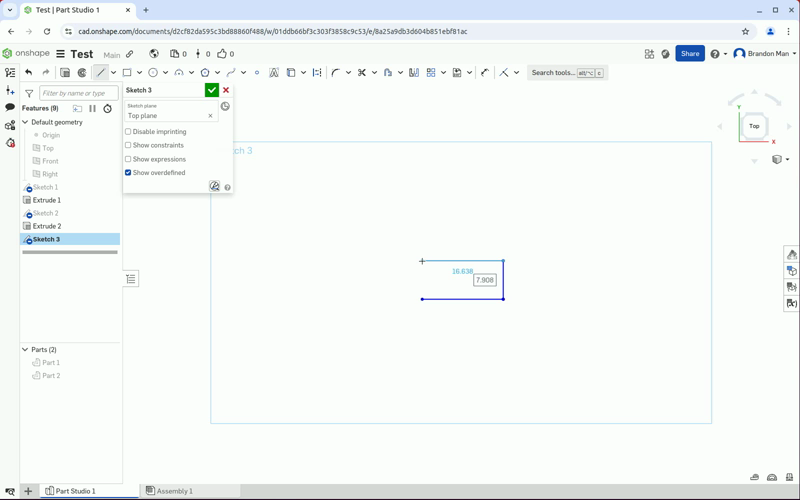
key_up(shift)
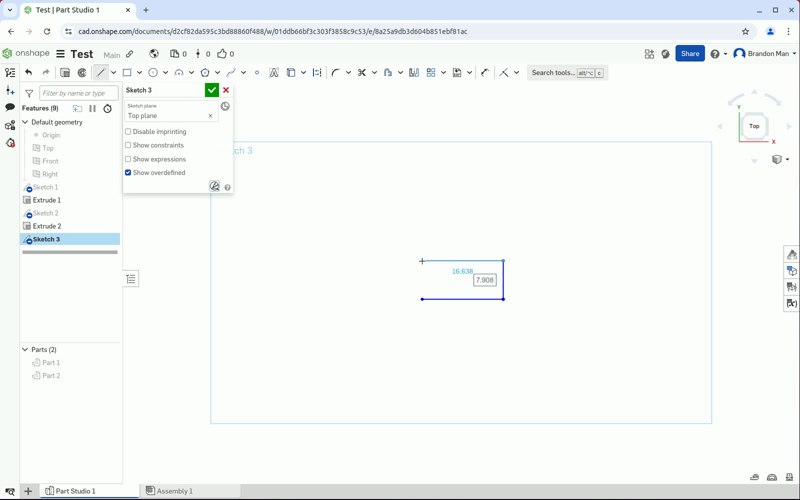
mouse_move(452, 260)
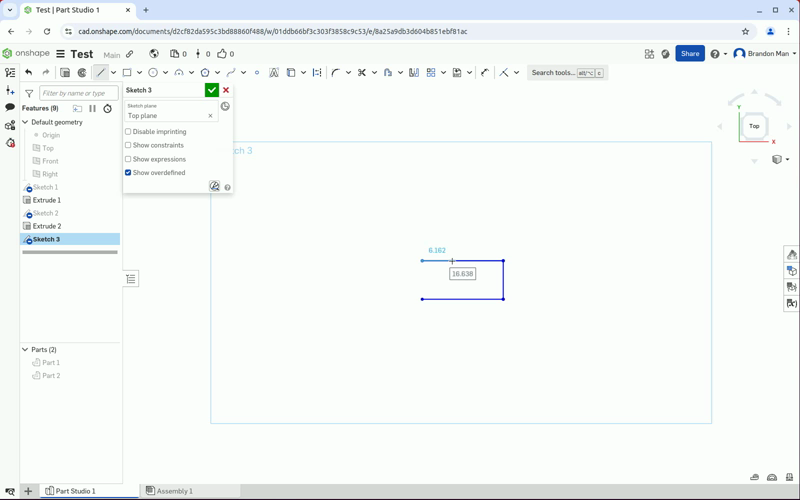
key_down(shift)
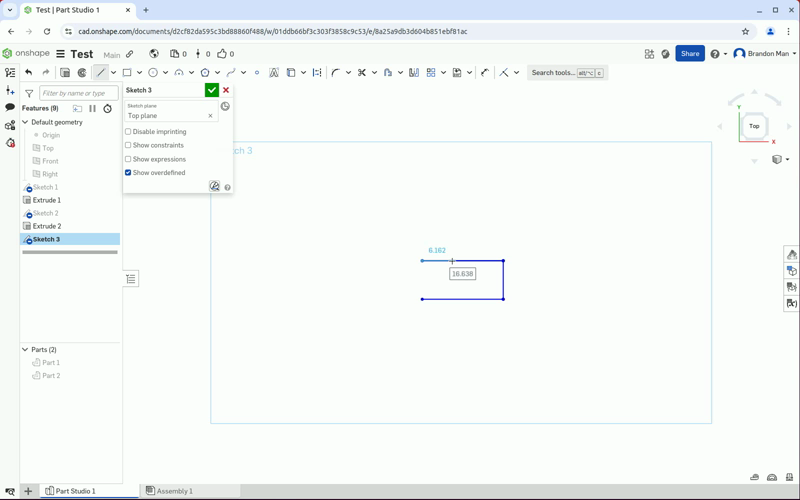
mouse_move(422, 299)
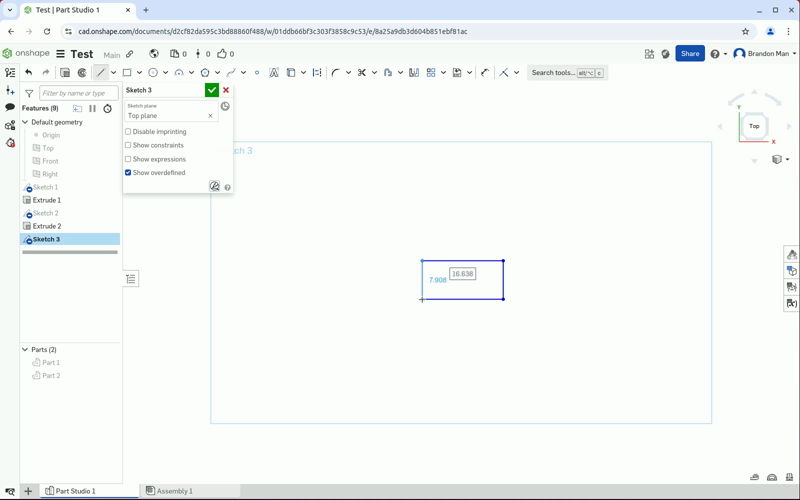
key_up(shift)
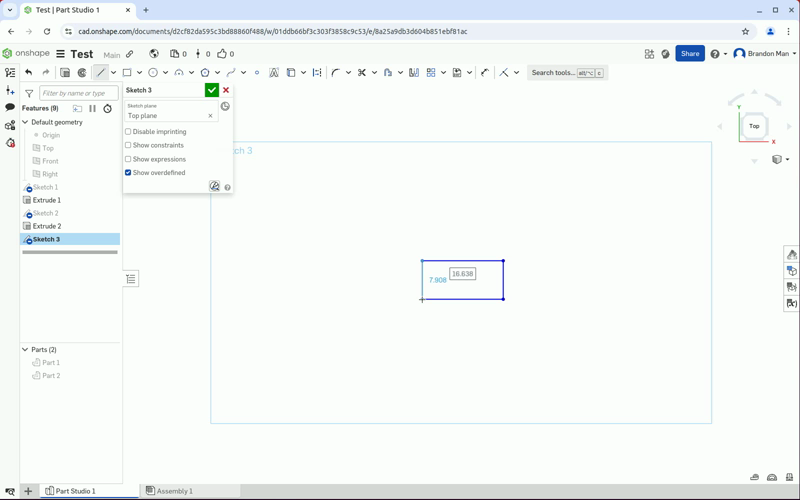
click(422, 299)
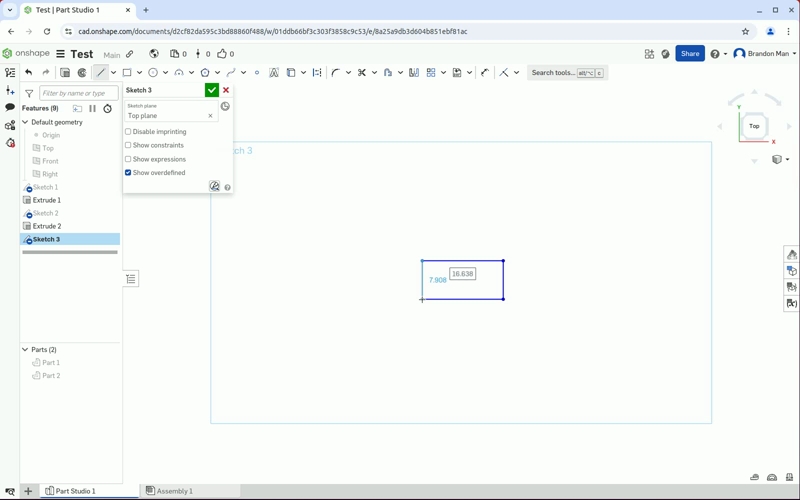
key(esc)
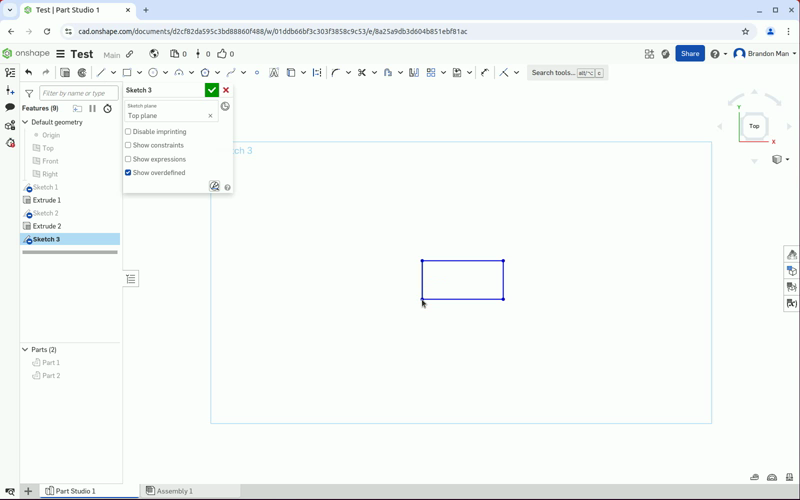
mouse_move(446, 280)
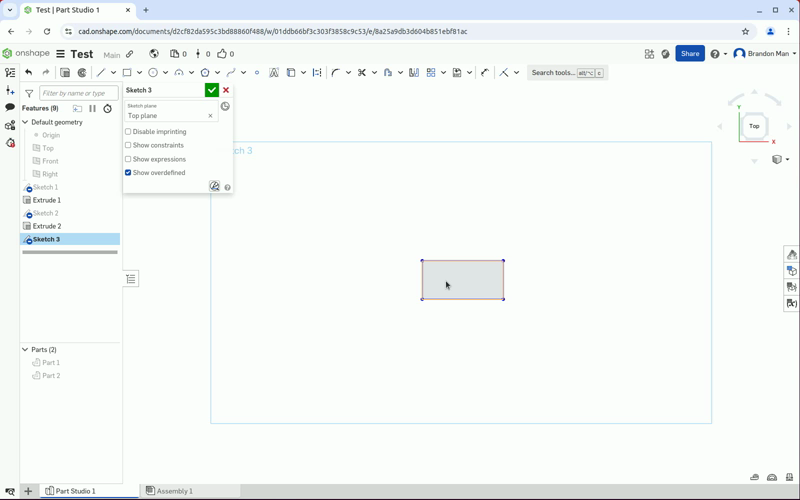
click(446, 280)
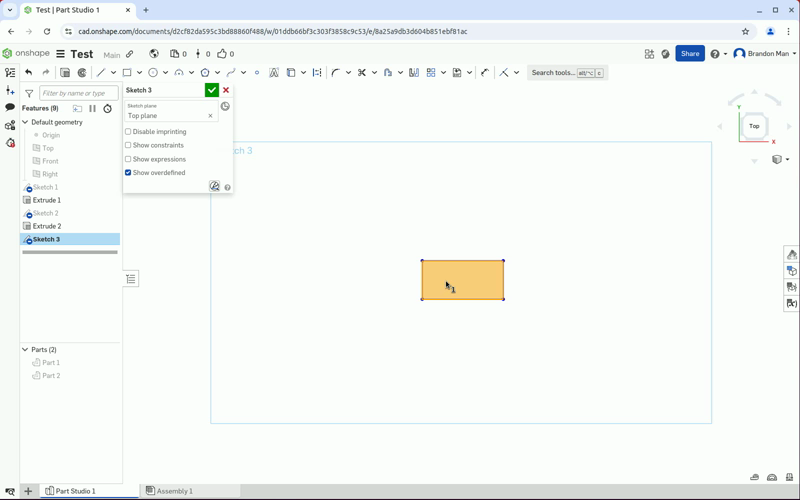
mouse_move(73, 352)
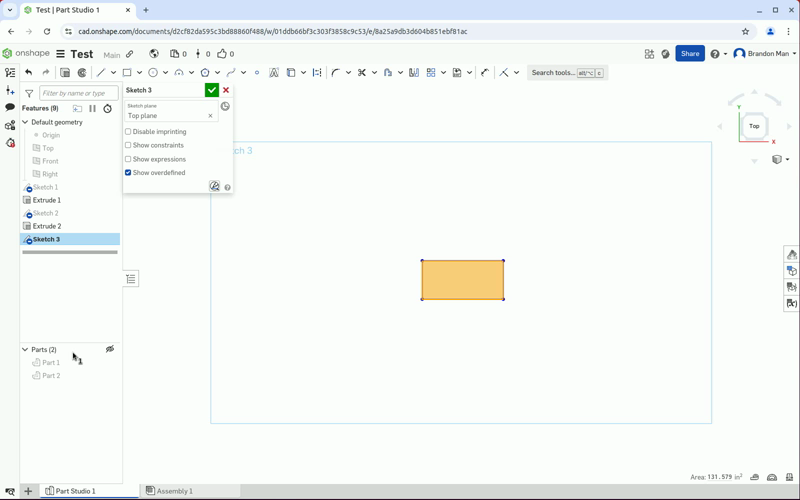
key(shift+y)
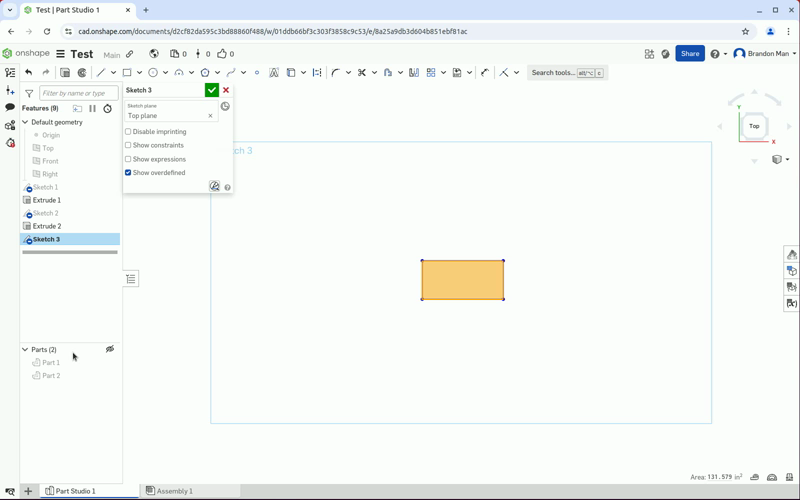
key(shift+e)
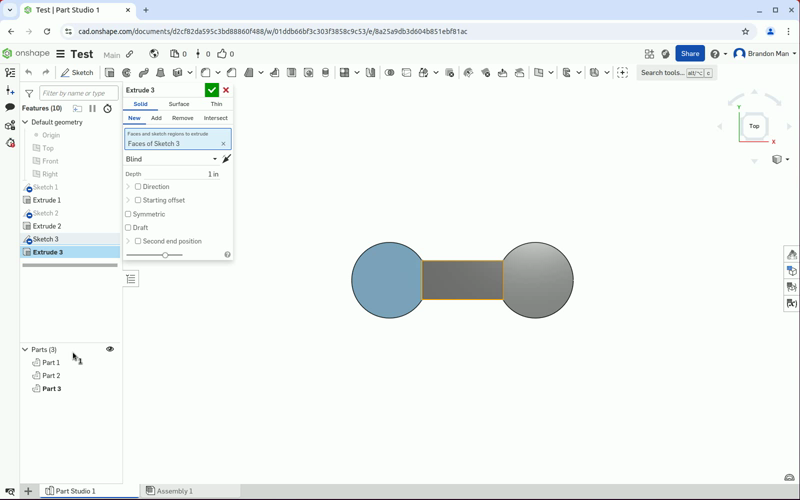
mouse_move(143, 106)
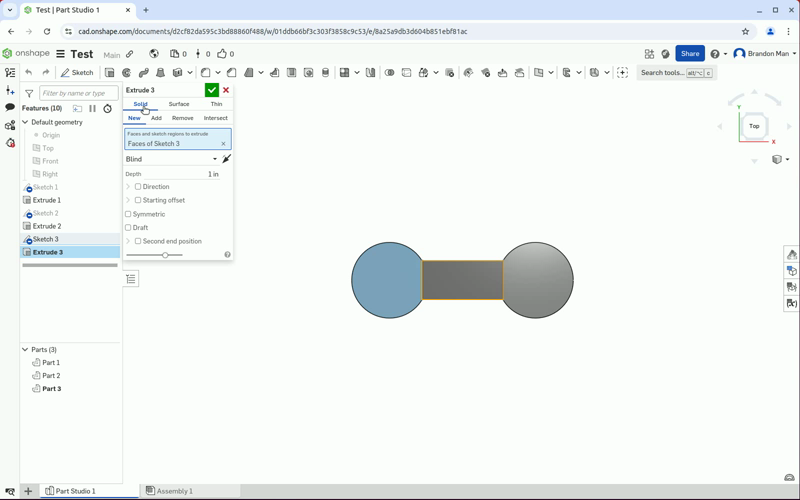
click(143, 106)
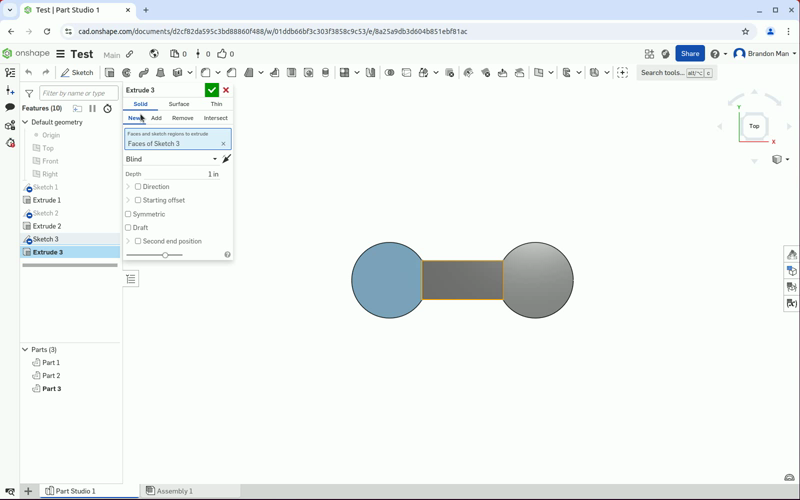
mouse_move(137, 120)
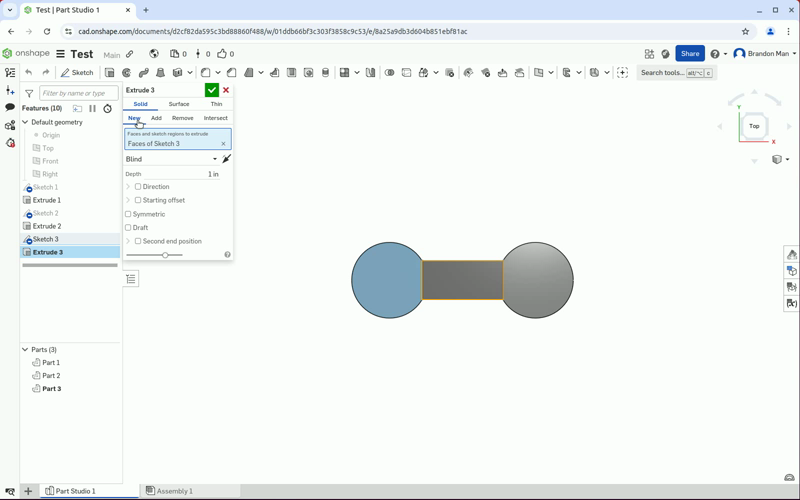
click(137, 120)
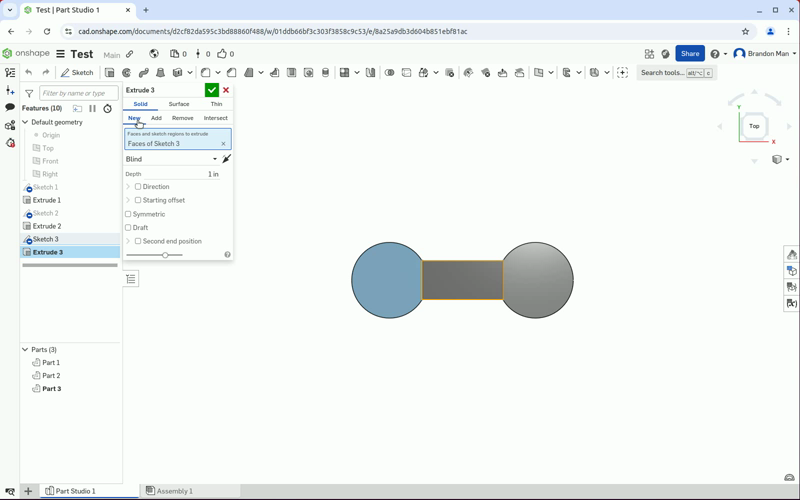
key(tab, 4)
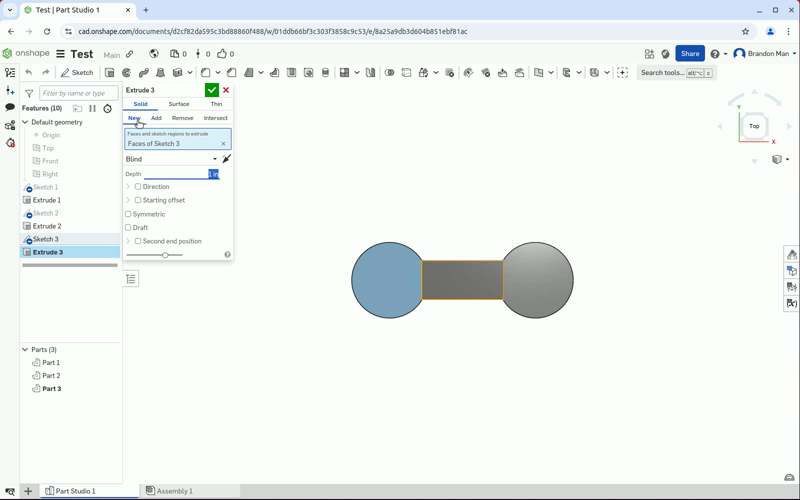
text(4.814)
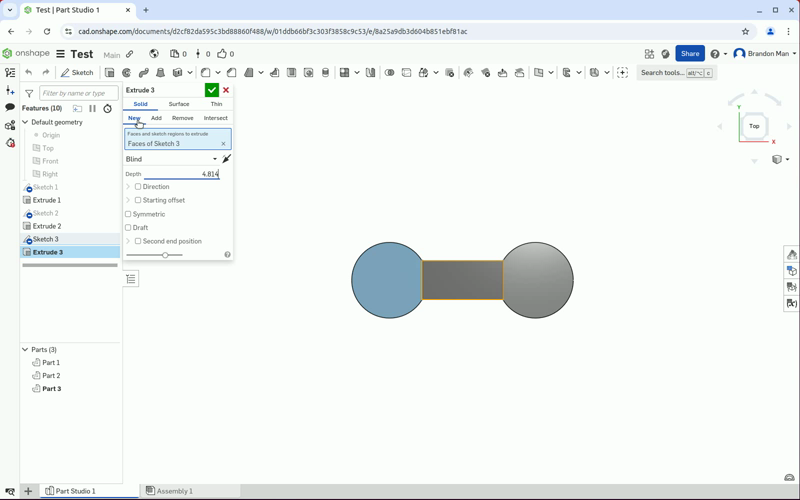
key(enter)
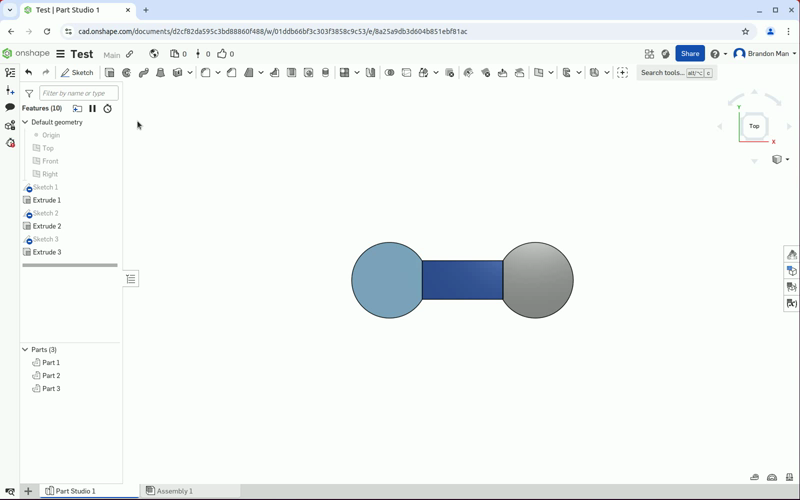
key(shift+h)
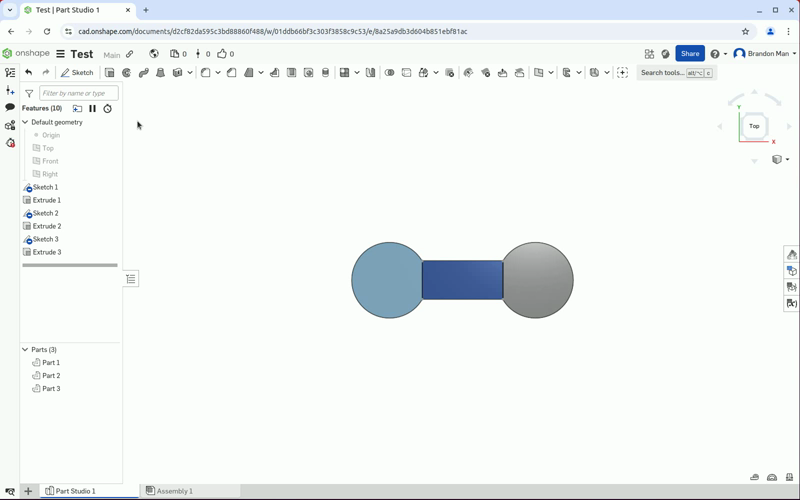
key(shift+h)
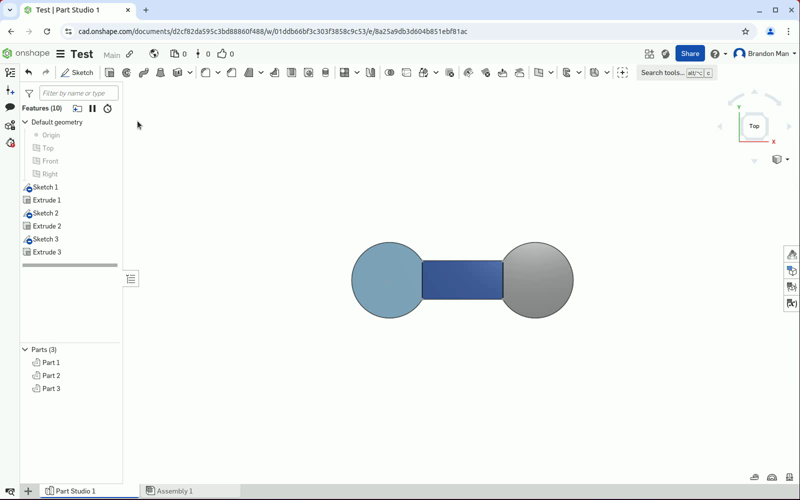
key(shift+7)
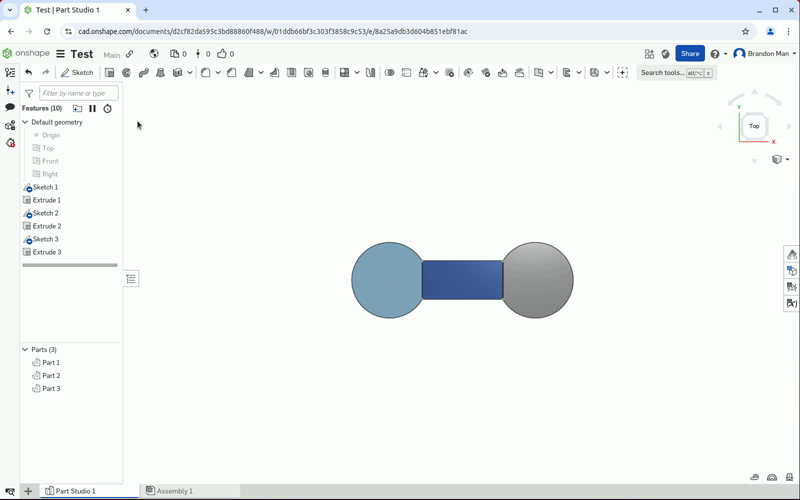
key(up, 3)
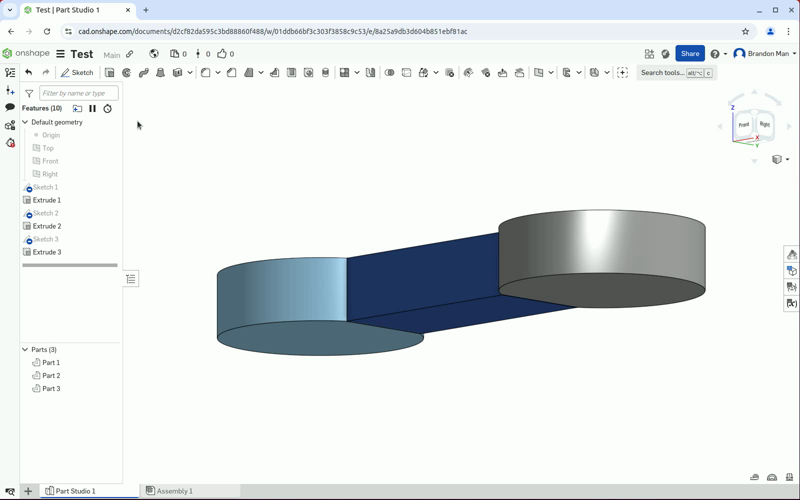
key(left, 3)
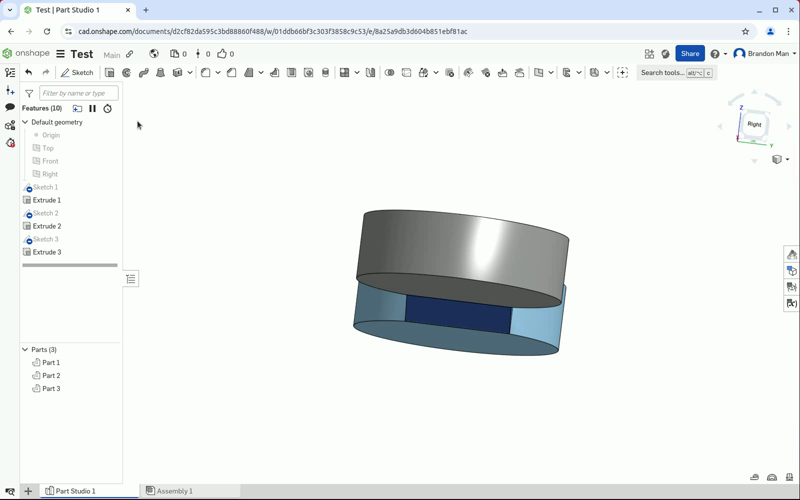
key(right, 3)
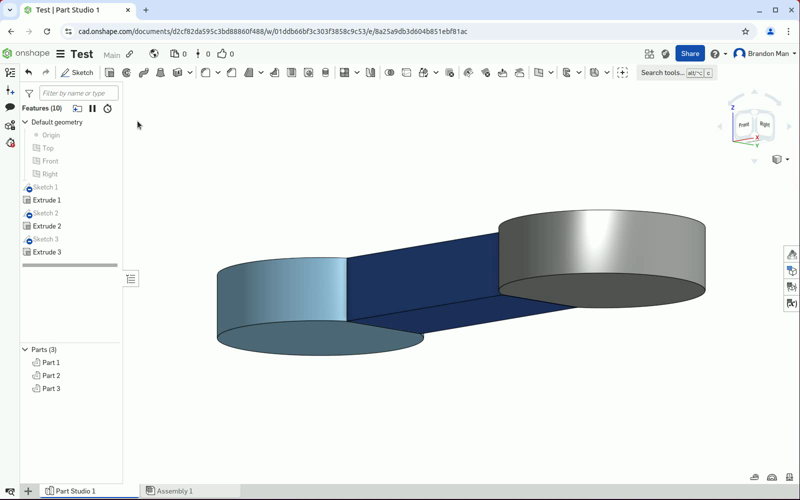
key(down, 3)
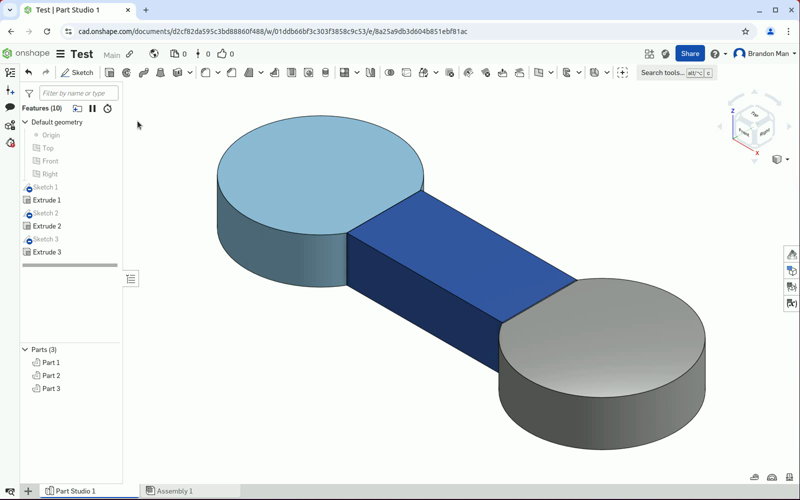
mouse_move(73, 189)
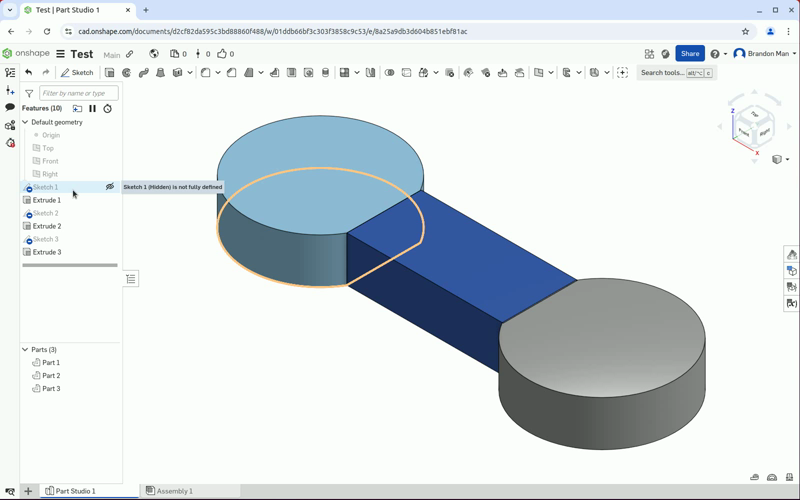
click(73, 189)